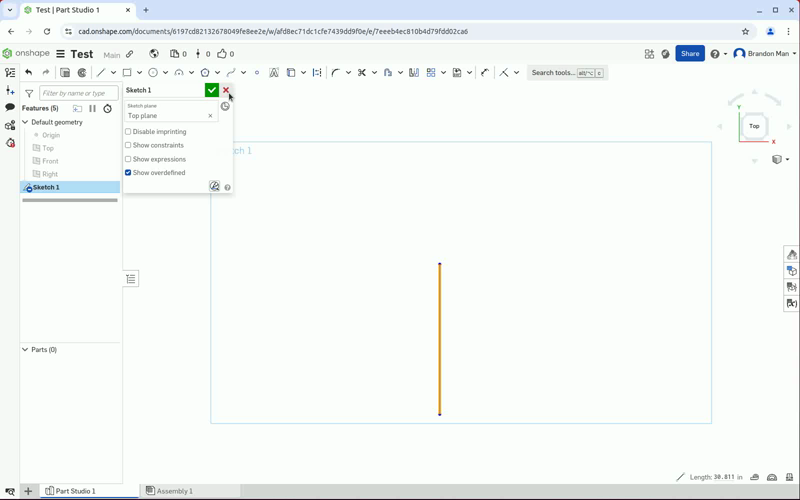
key(shift+h)
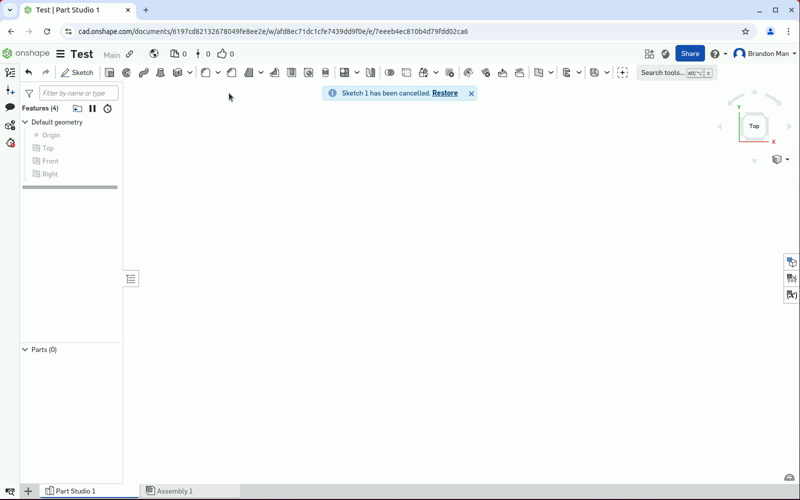
mouse_move(73, 352)
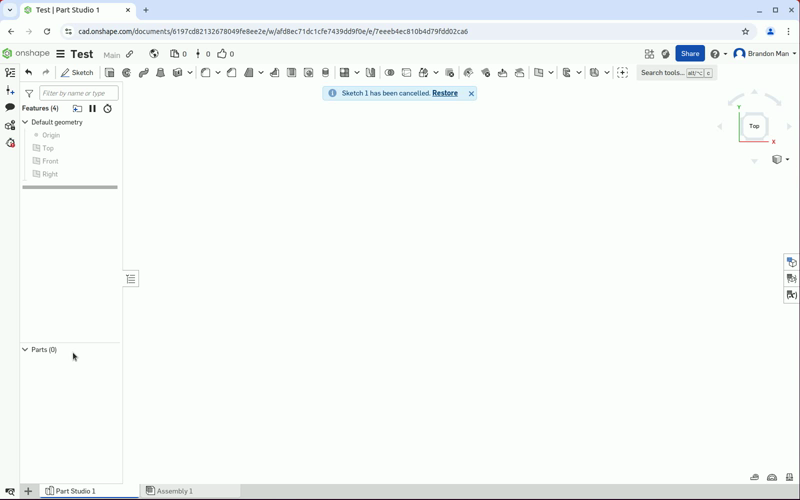
key(y)
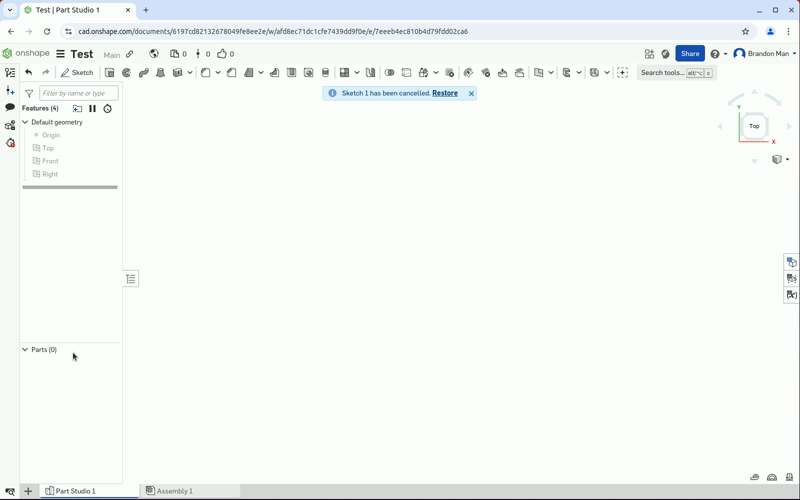
key(shift+p)
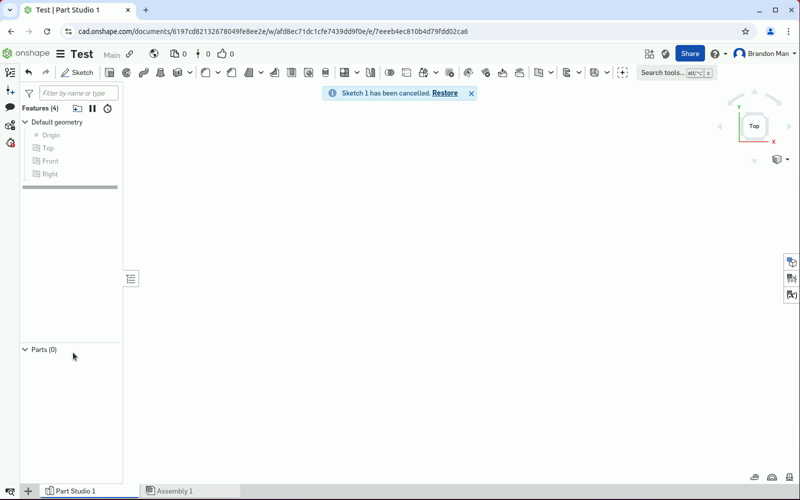
key(space)
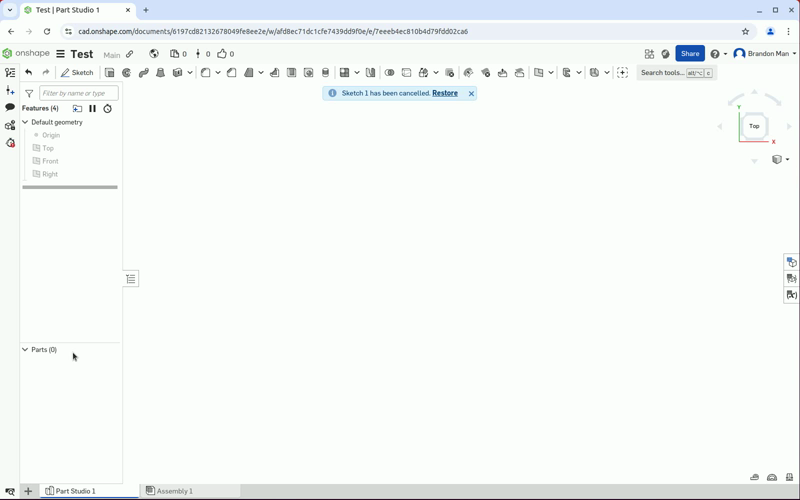
key_down(shift)
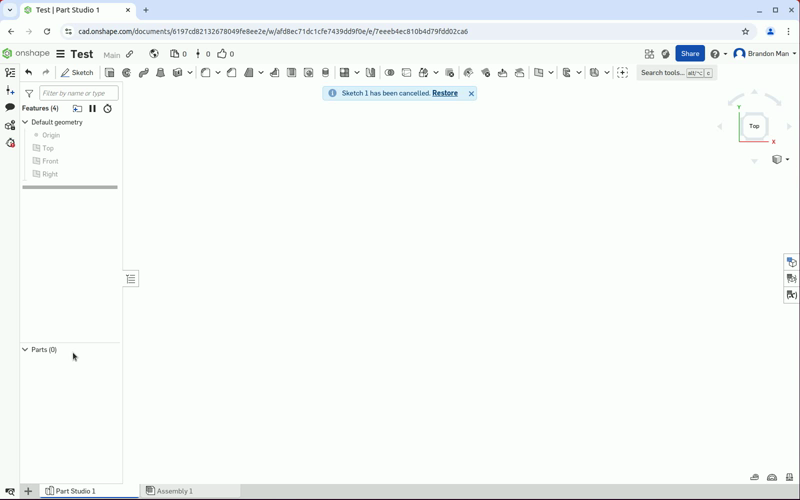
key(up)
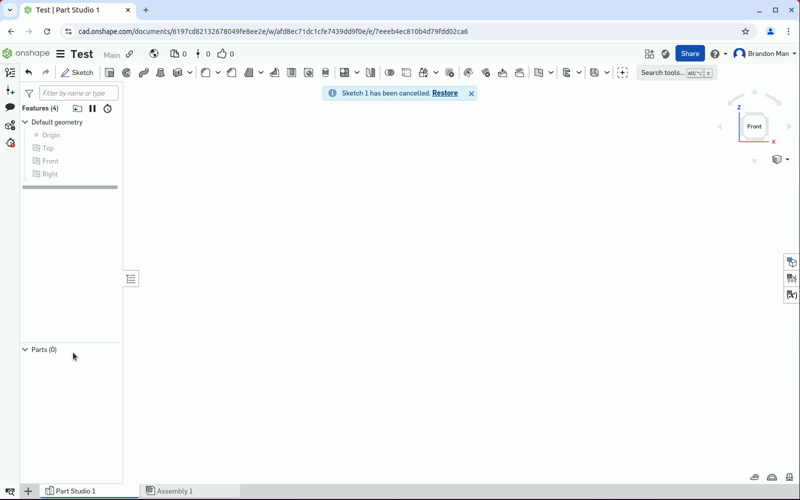
key_up(shift)
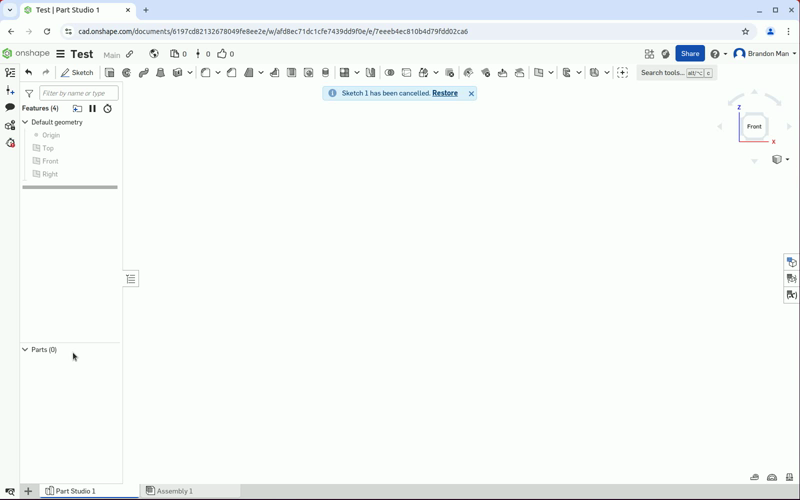
mouse_move(73, 352)
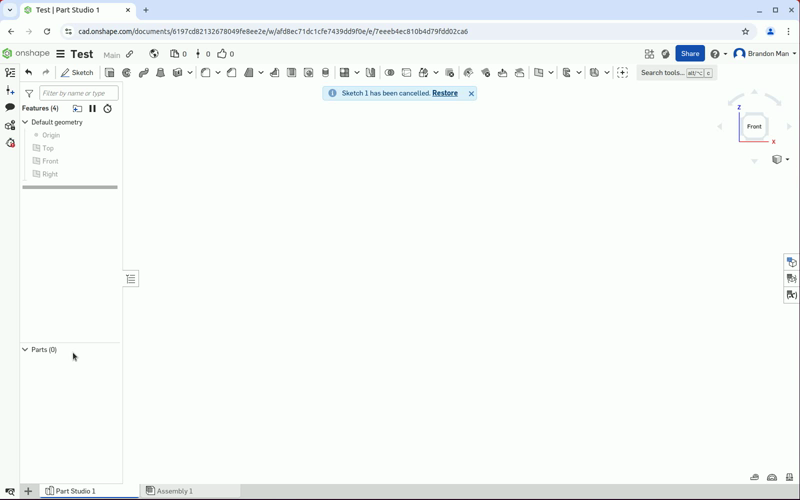
key(shift+y)
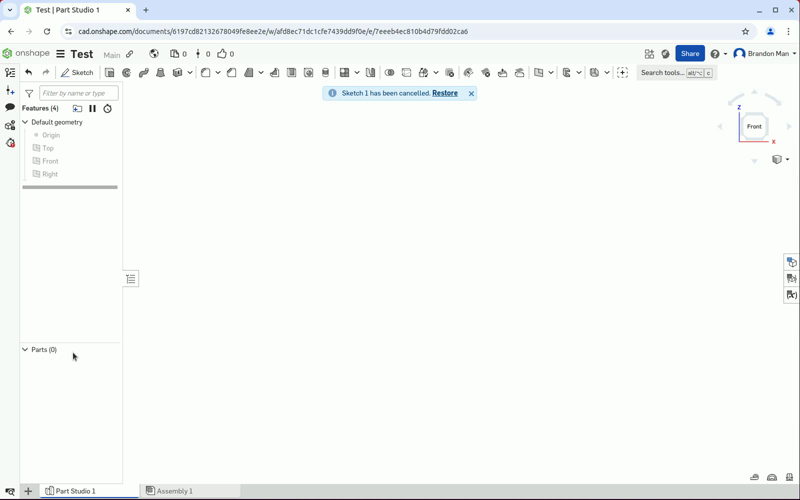
key(shift+s)
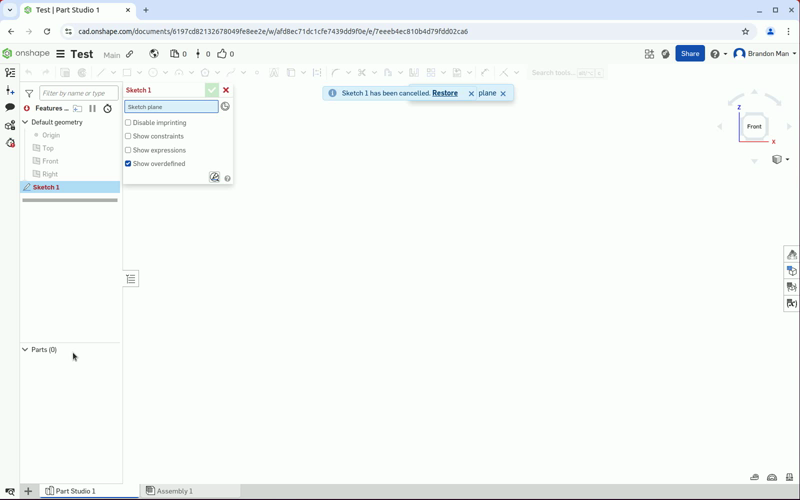
mouse_move(73, 163)
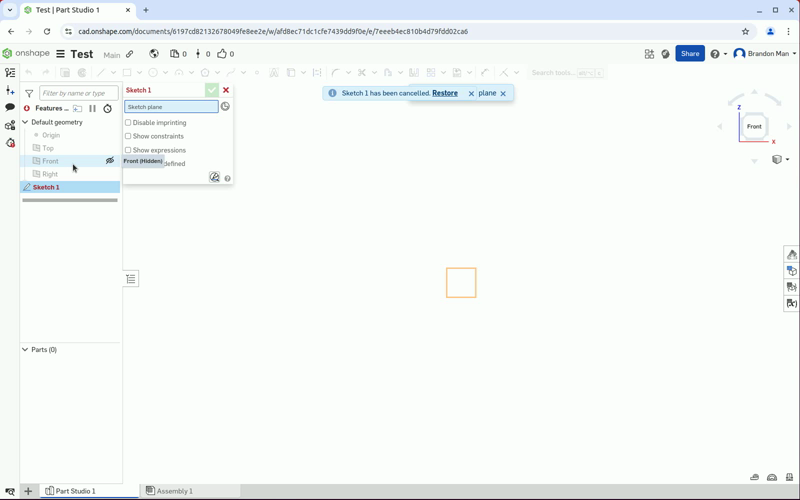
click(73, 163)
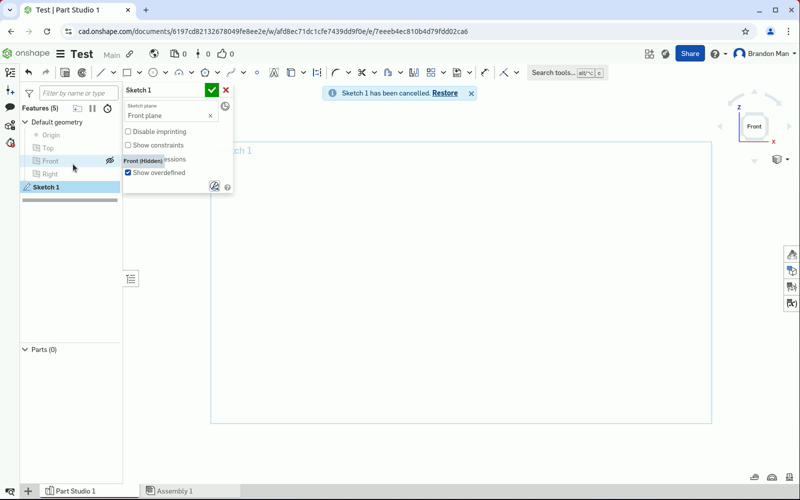
mouse_move(73, 352)
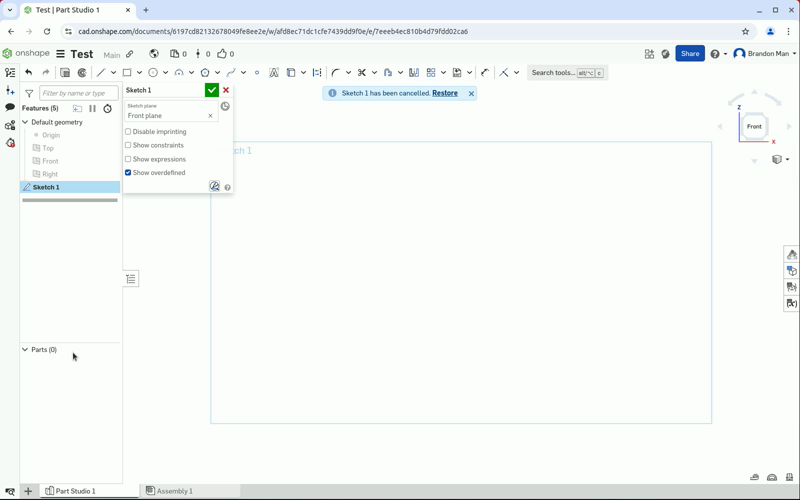
key(y)
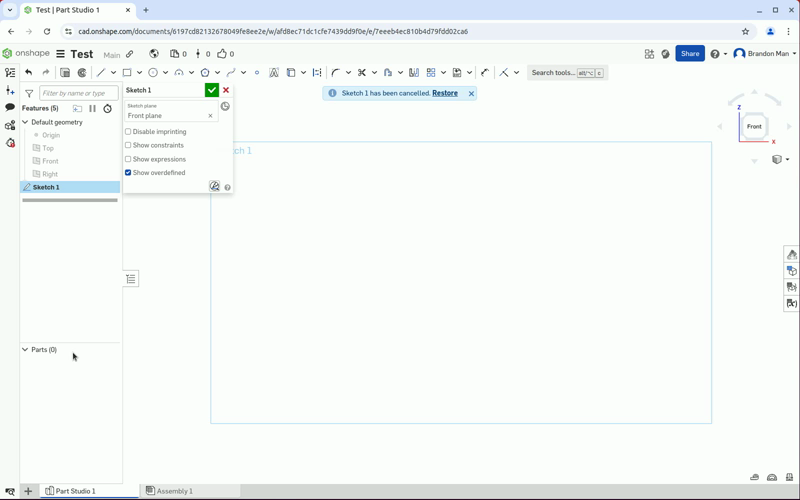
key(l)
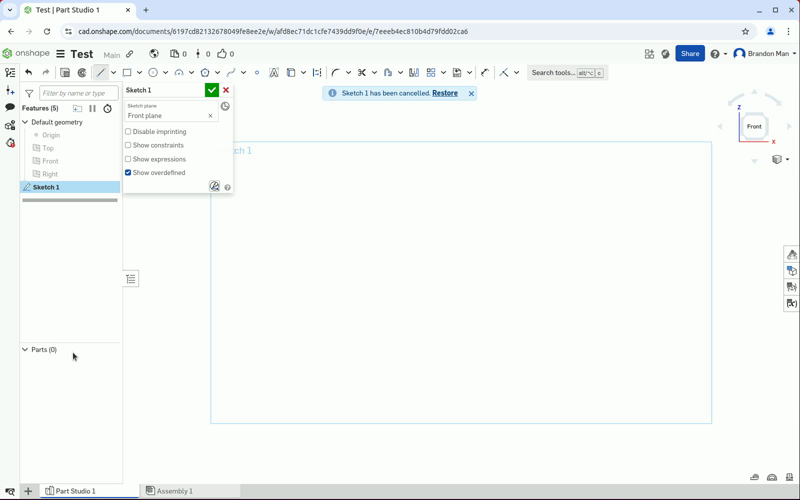
key_down(shift)
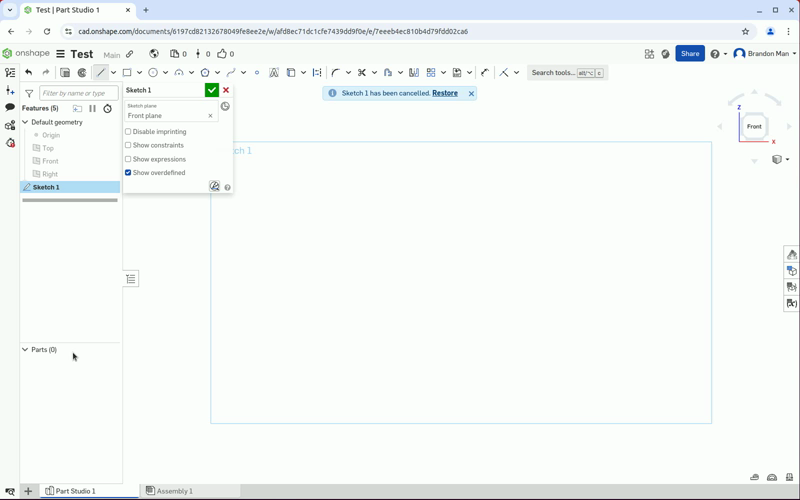
mouse_move(386, 395)
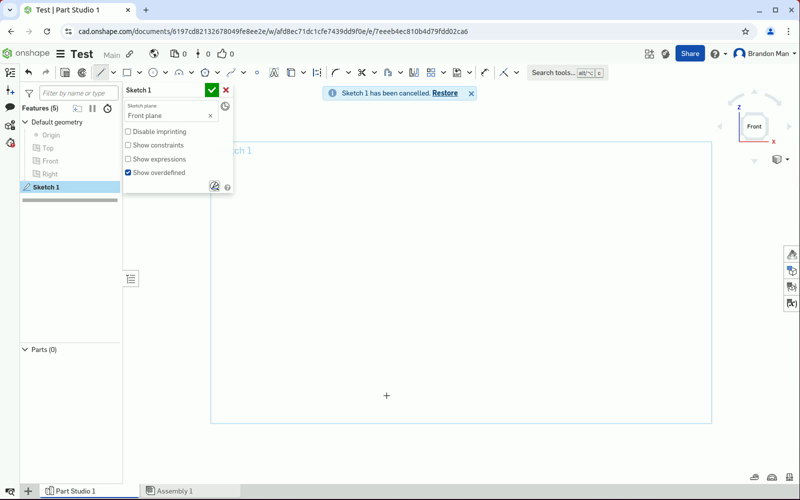
click(386, 395)
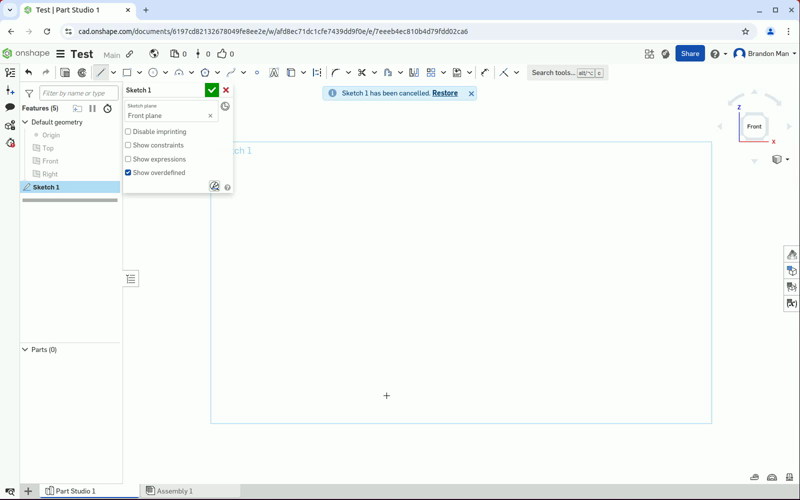
key_up(shift)
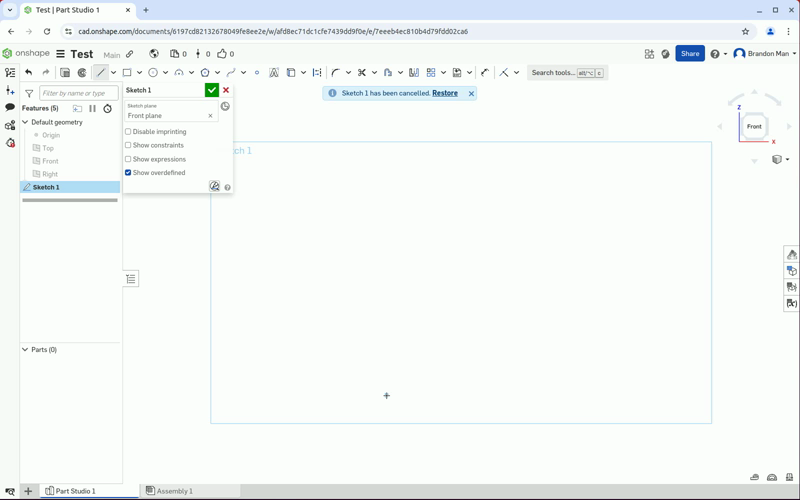
key_down(shift)
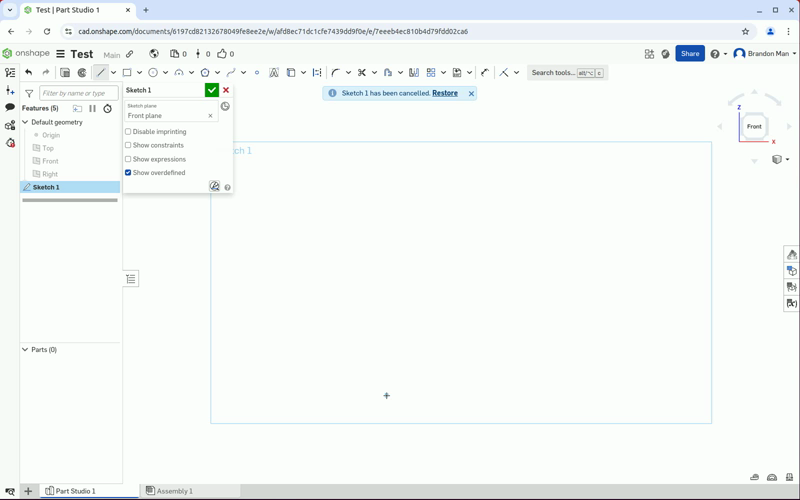
mouse_move(535, 395)
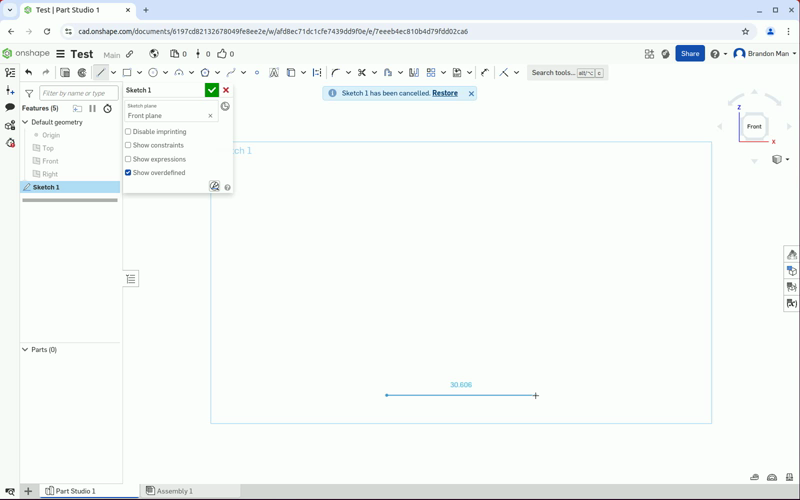
click(535, 395)
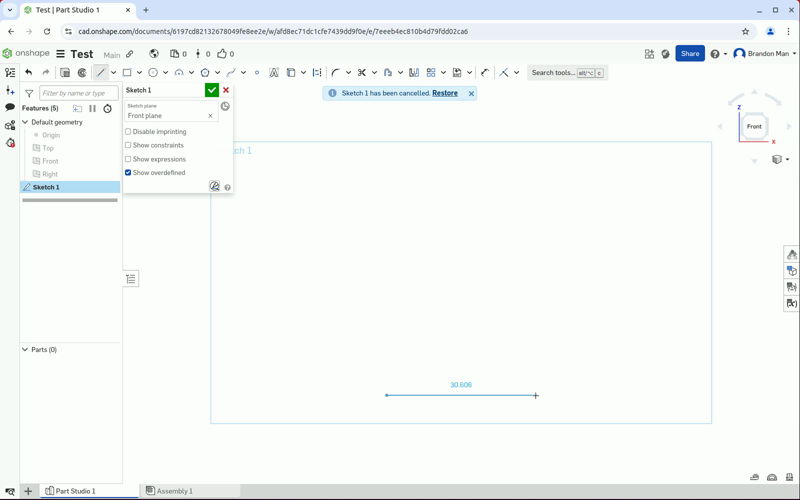
key_up(shift)
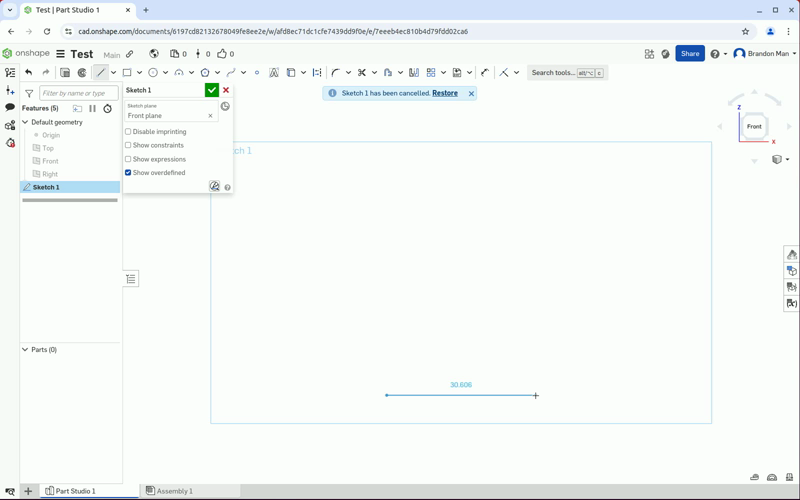
key_down(shift)
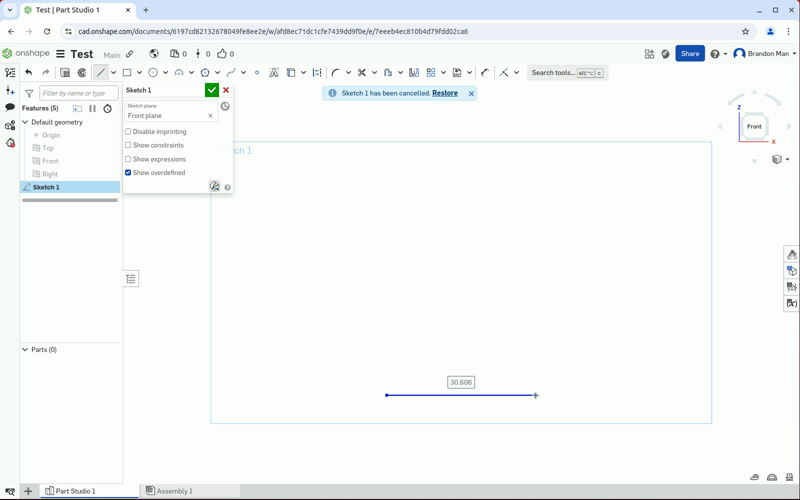
mouse_move(535, 171)
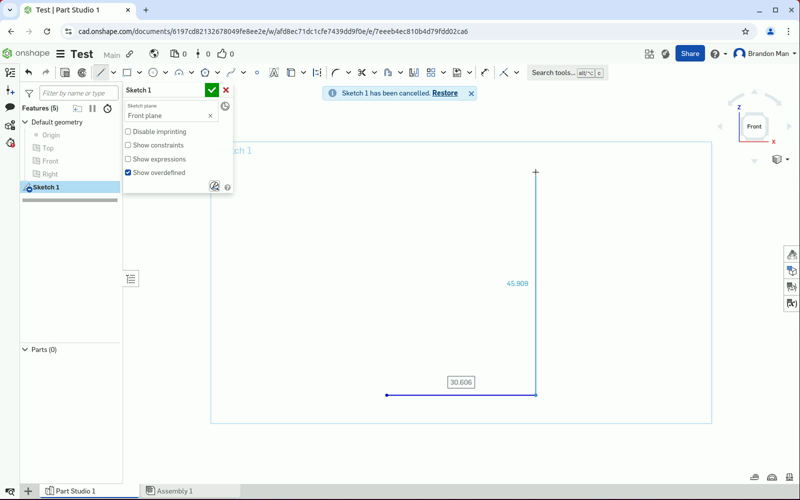
click(535, 171)
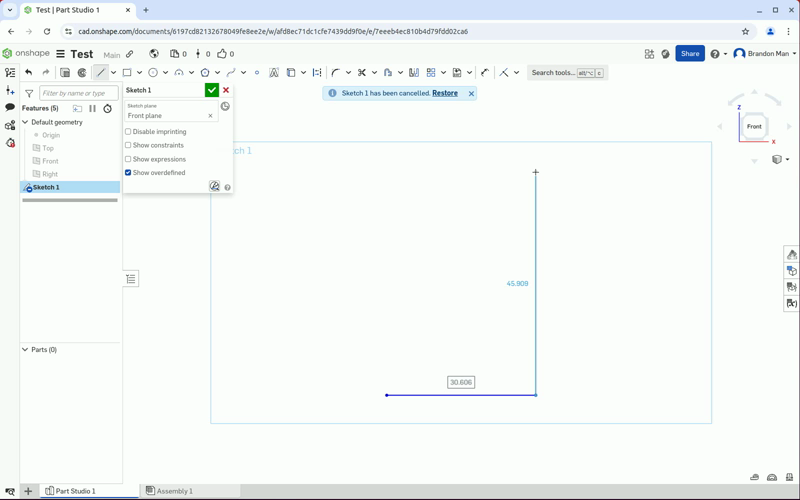
key_up(shift)
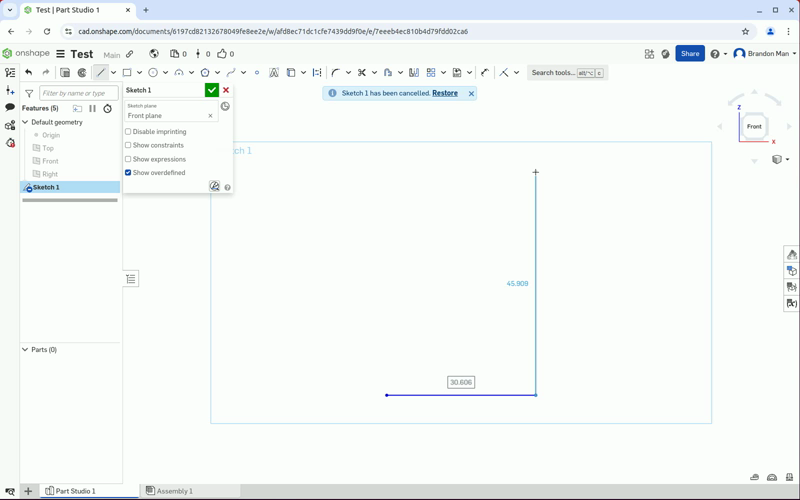
key_down(shift)
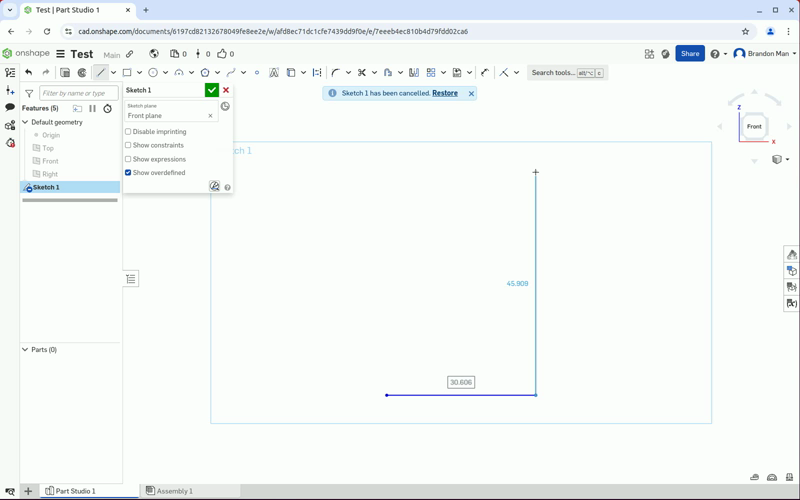
mouse_move(386, 171)
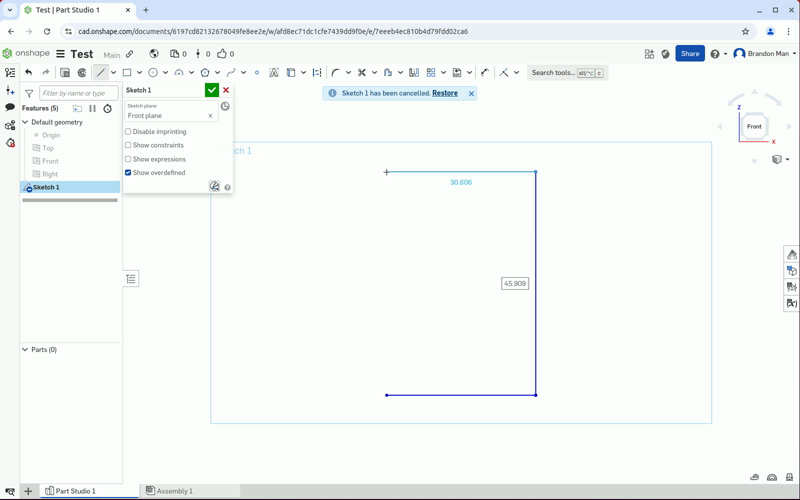
click(386, 171)
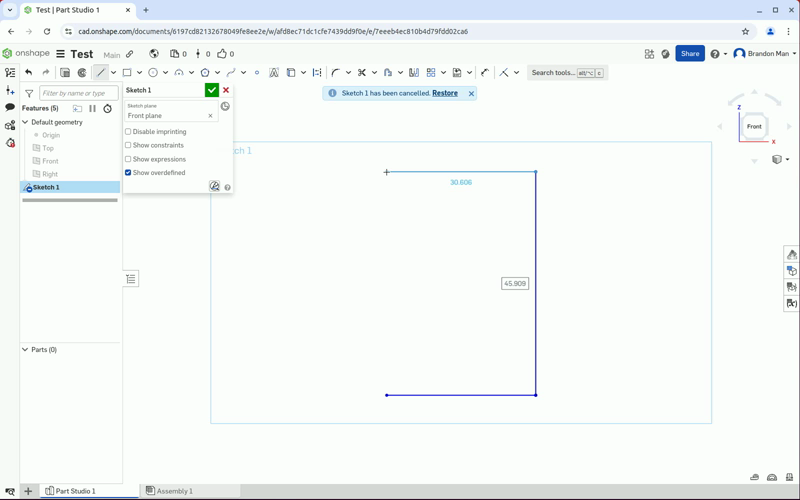
key_up(shift)
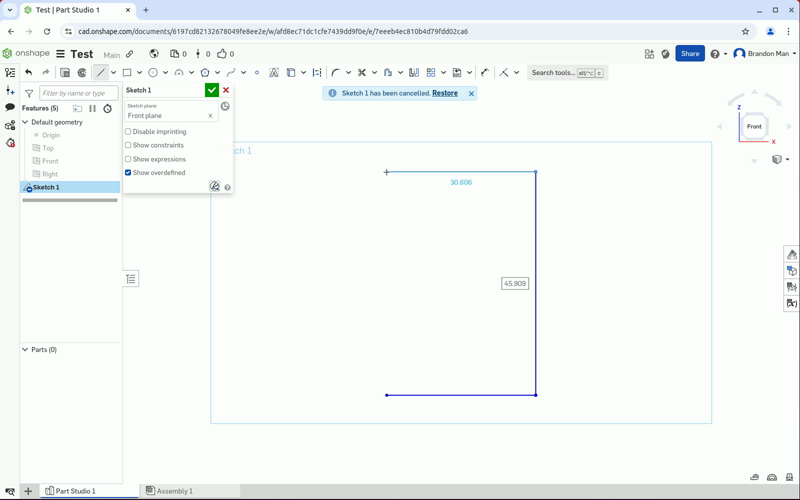
key_down(shift)
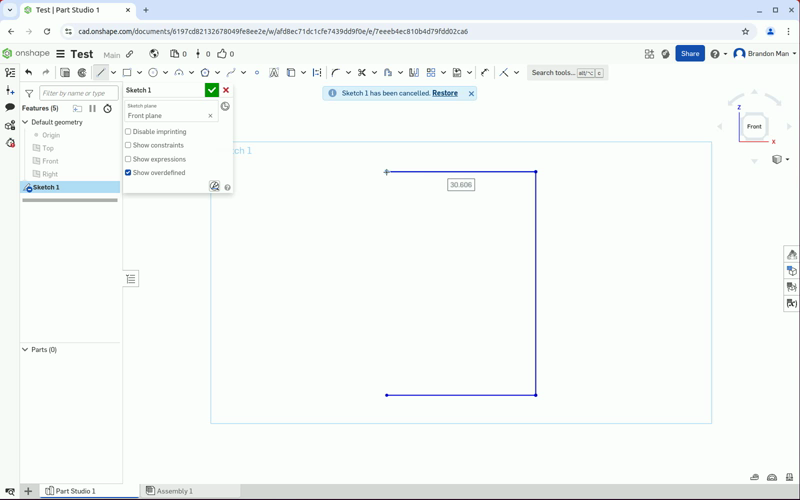
mouse_move(386, 395)
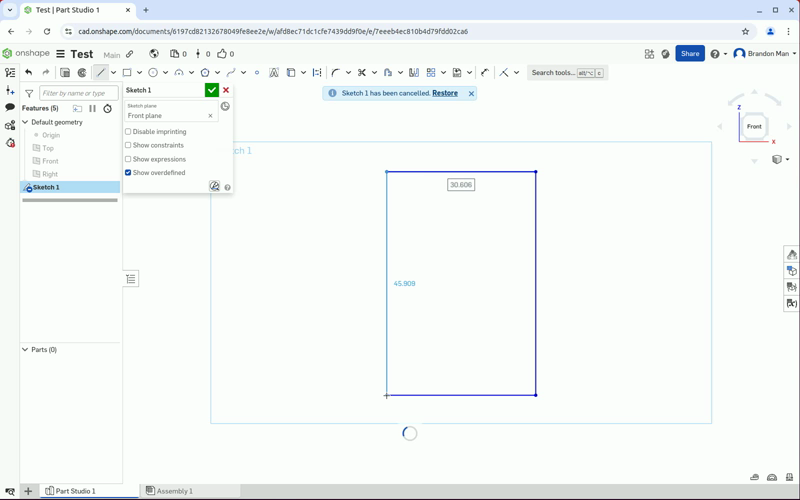
key_up(shift)
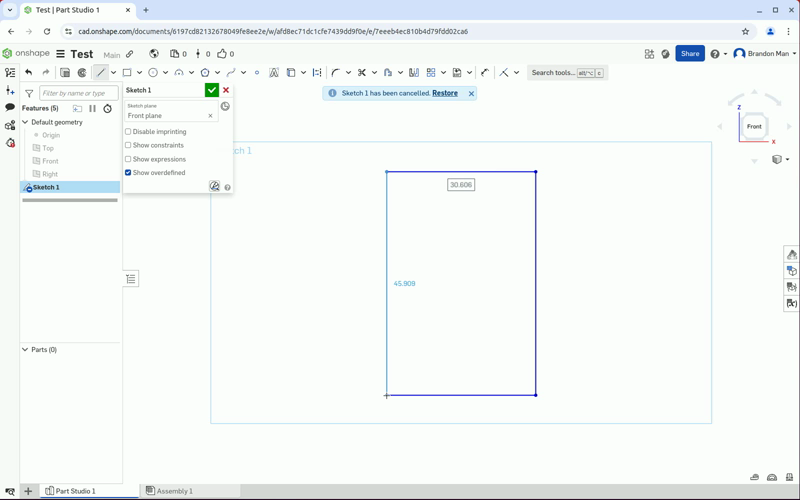
click(386, 395)
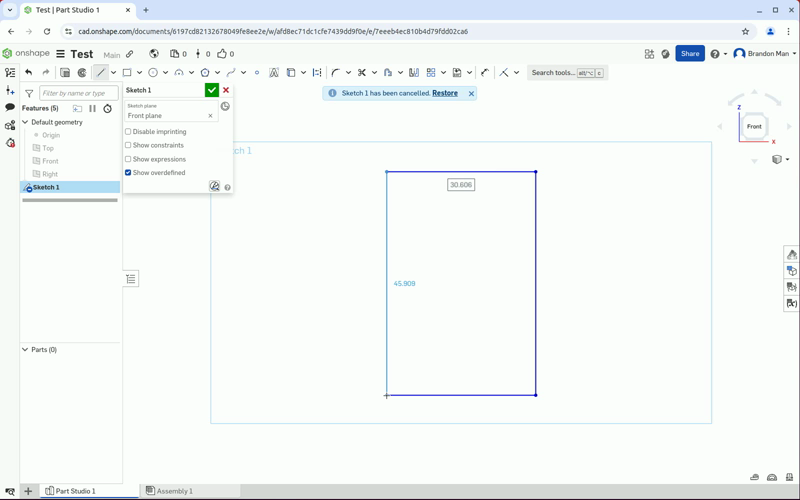
key(esc)
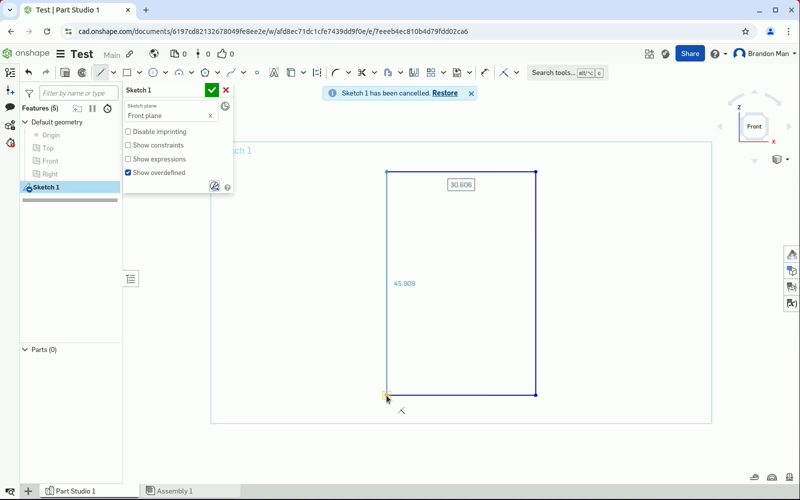
mouse_move(442, 316)
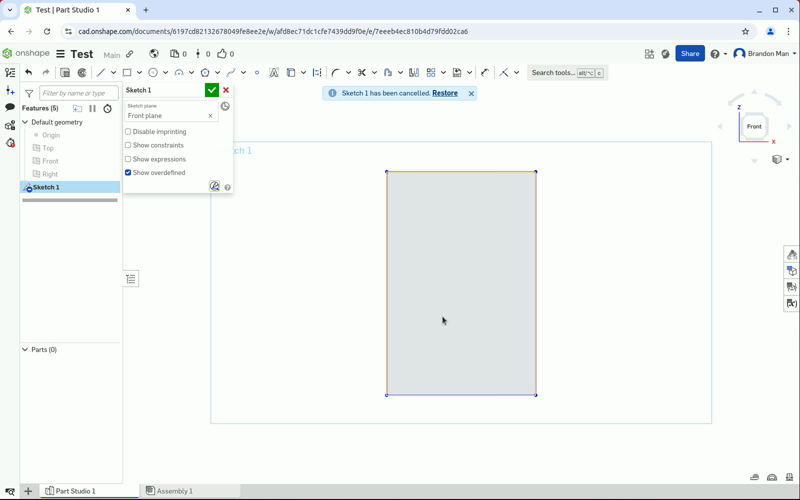
click(442, 316)
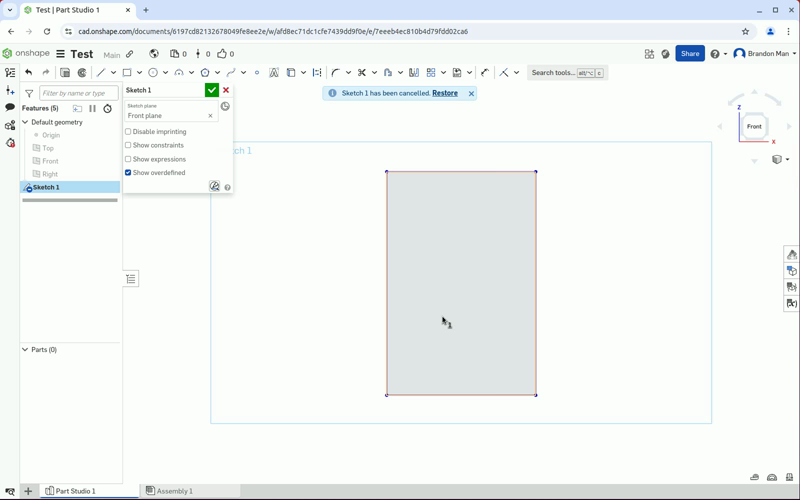
mouse_move(73, 352)
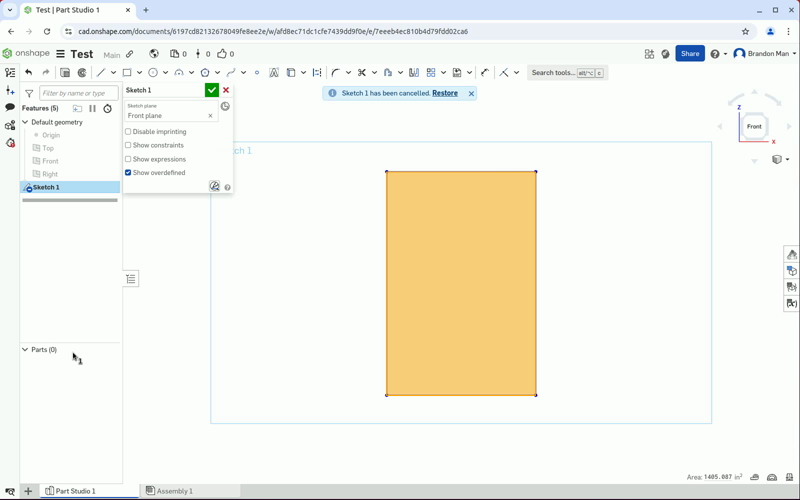
key(shift+y)
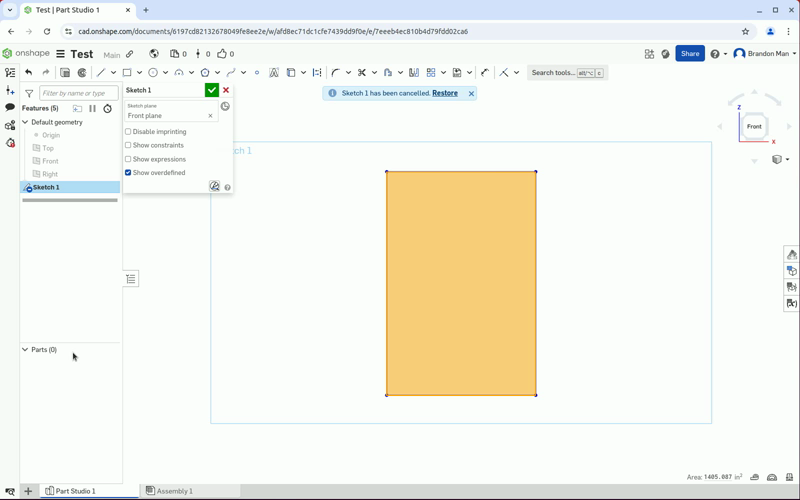
key(shift+e)
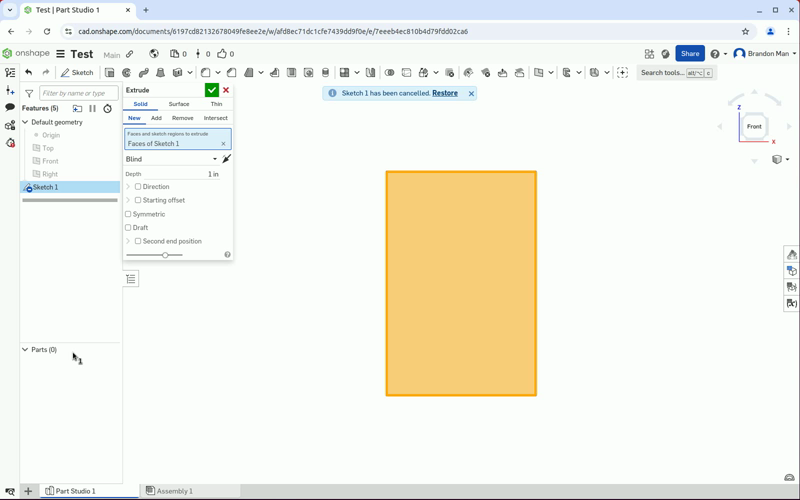
mouse_move(143, 106)
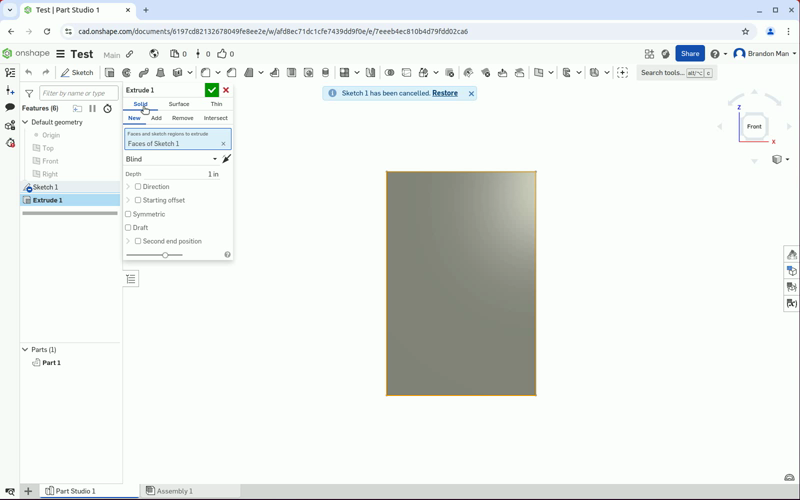
click(143, 106)
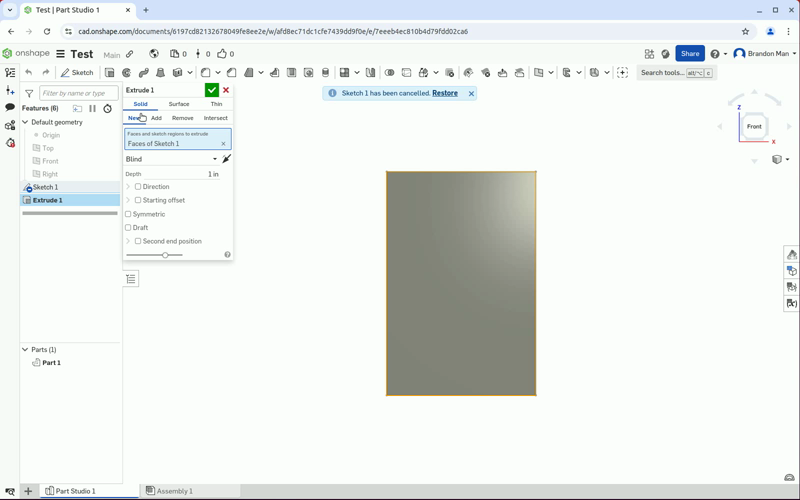
mouse_move(137, 120)
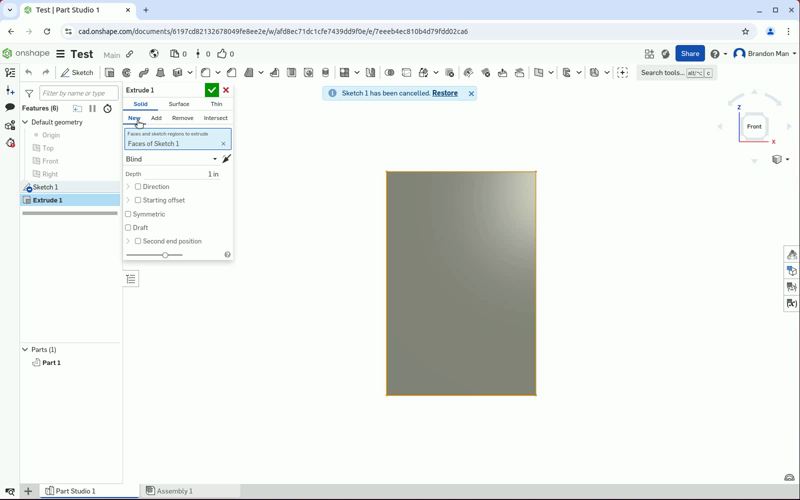
click(137, 120)
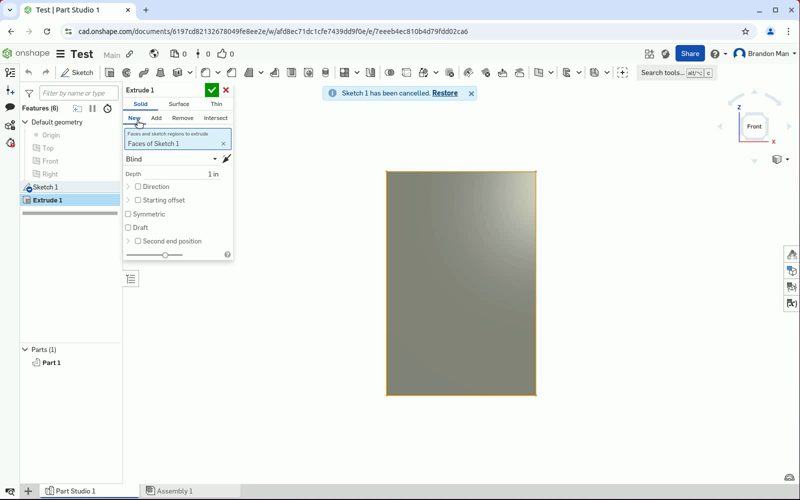
key(tab, 4)
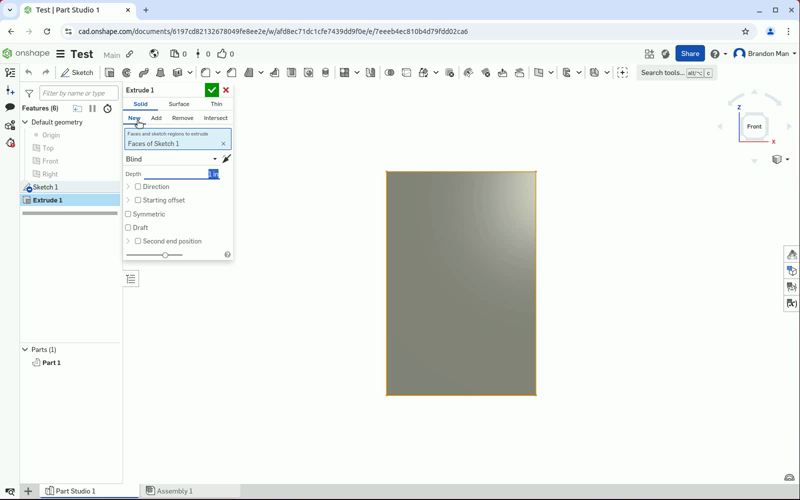
text(5.055)
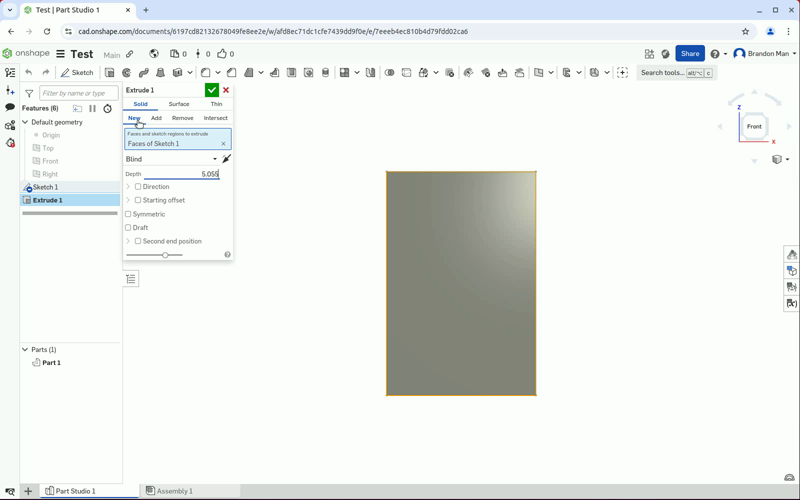
key(enter)
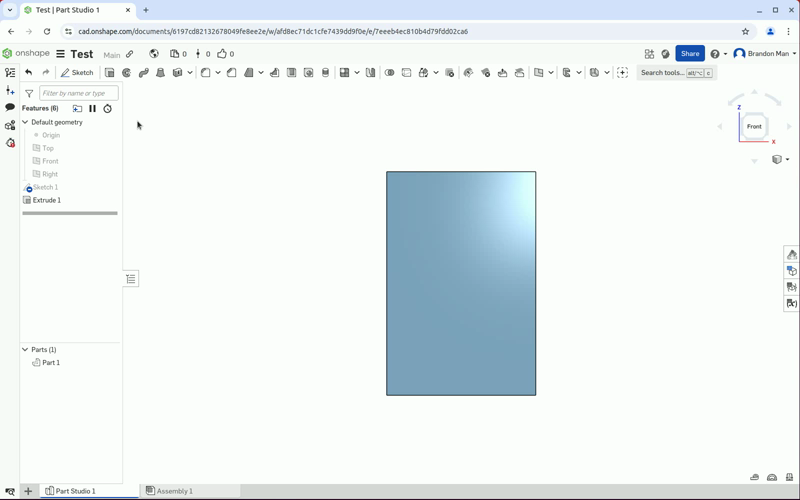
key(shift+h)
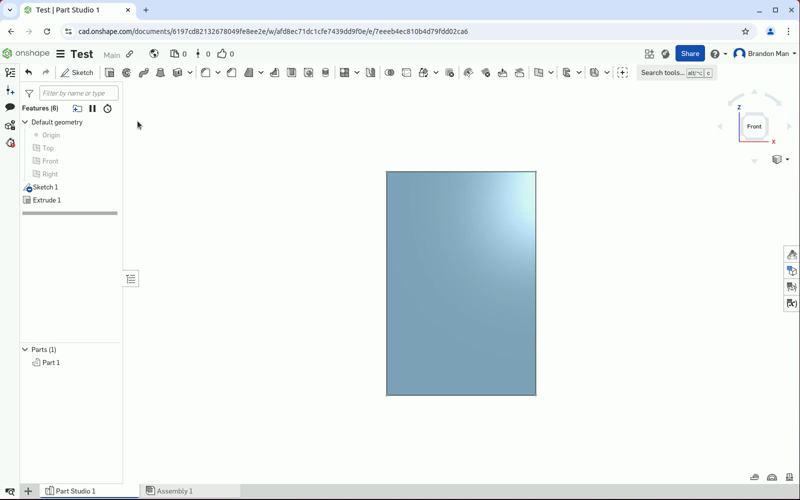
key(shift+h)
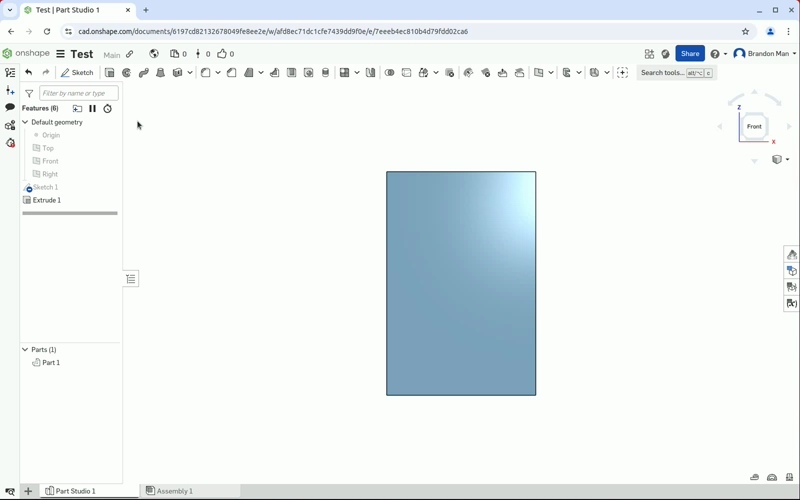
mouse_move(73, 189)
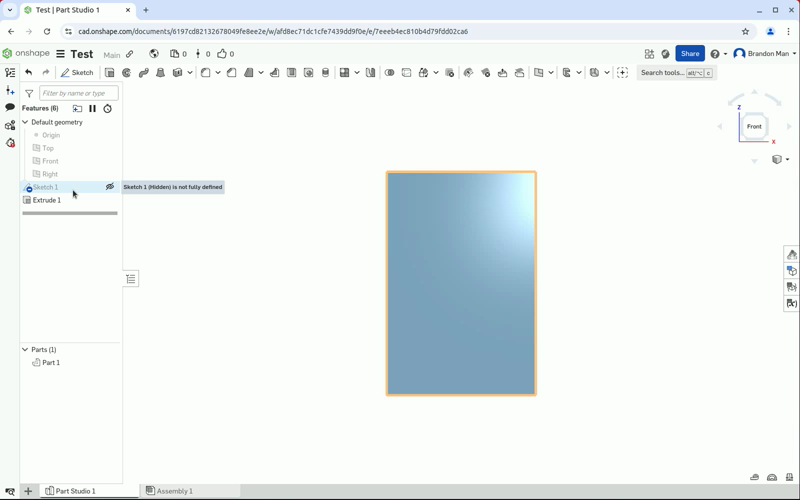
click(73, 189)
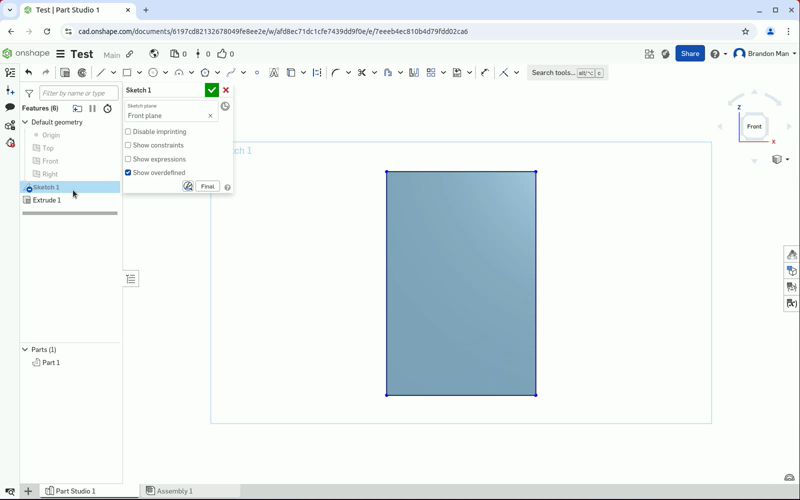
mouse_move(229, 92)
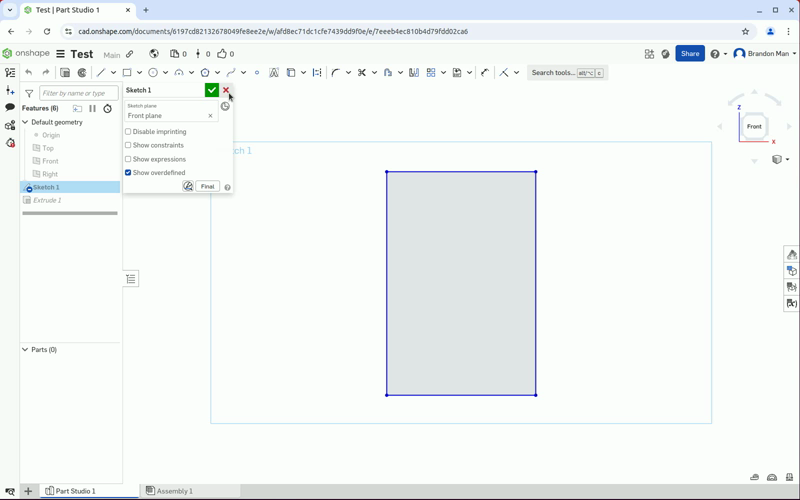
click(229, 92)
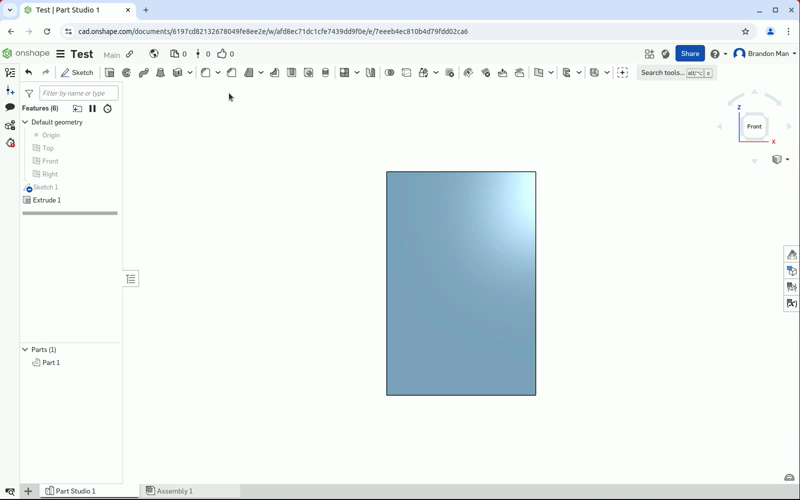
mouse_move(541, 75)
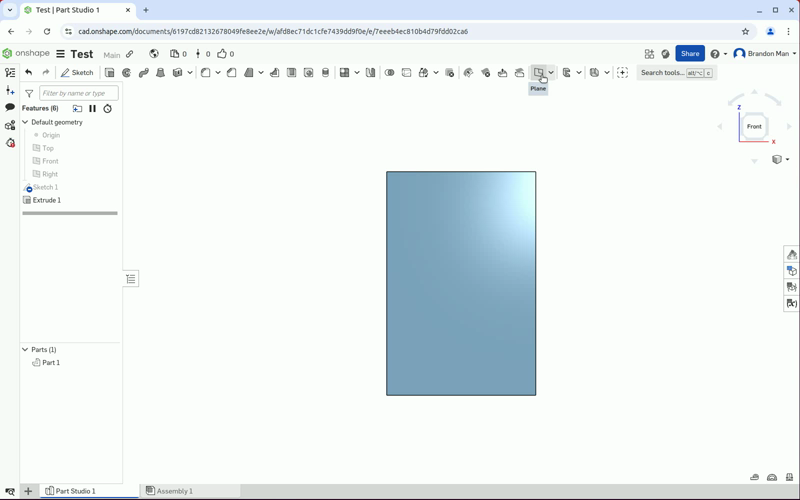
click(541, 75)
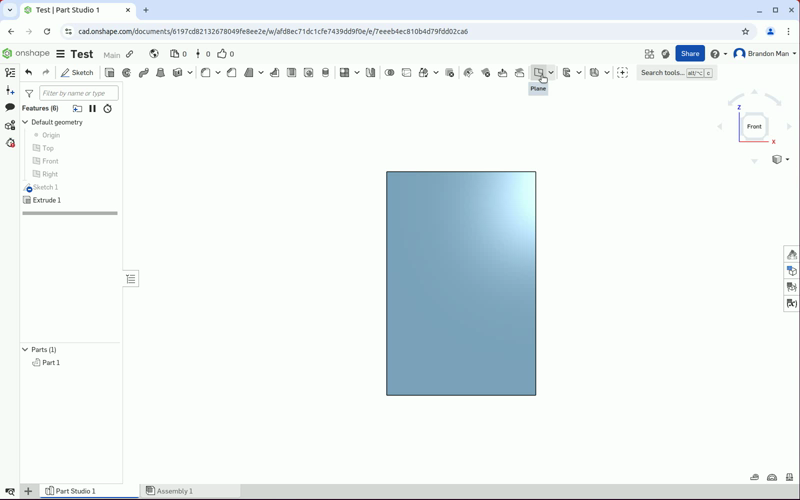
mouse_move(73, 163)
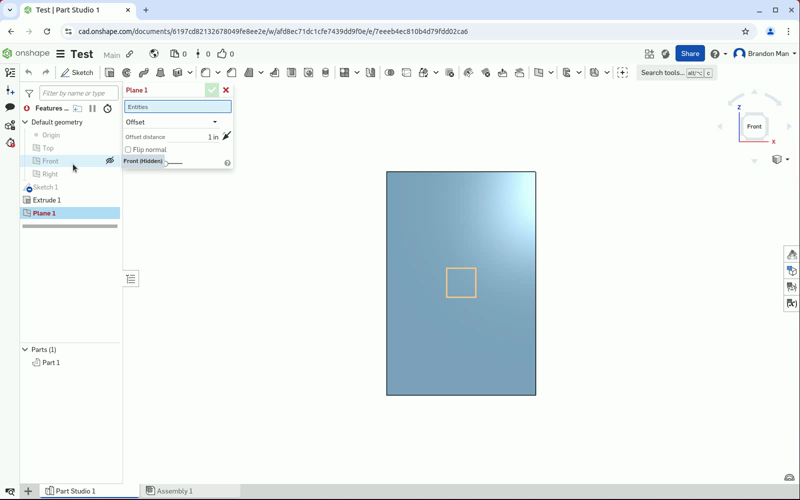
click(73, 163)
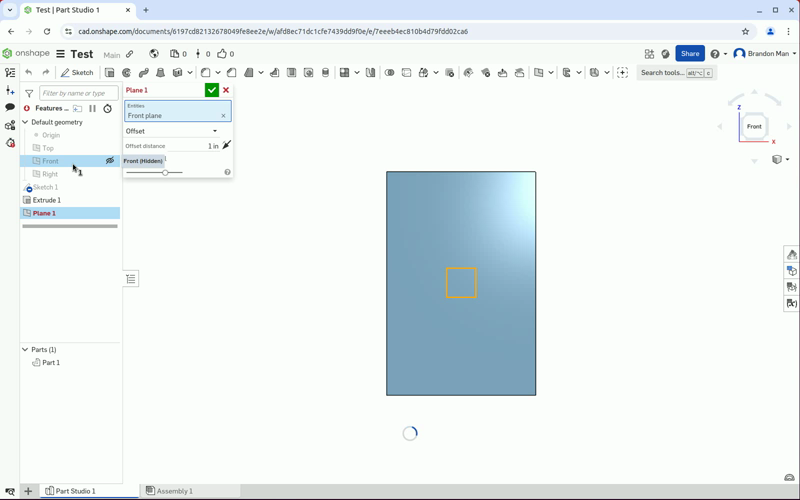
key(tab, 2)
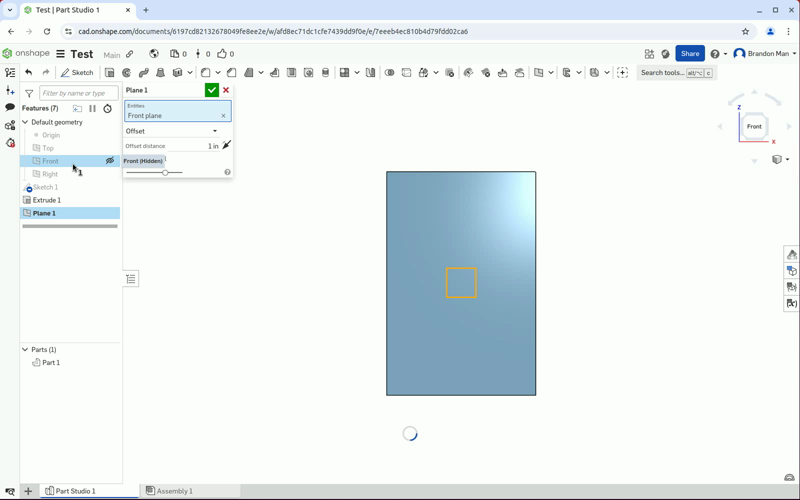
text(5.053)
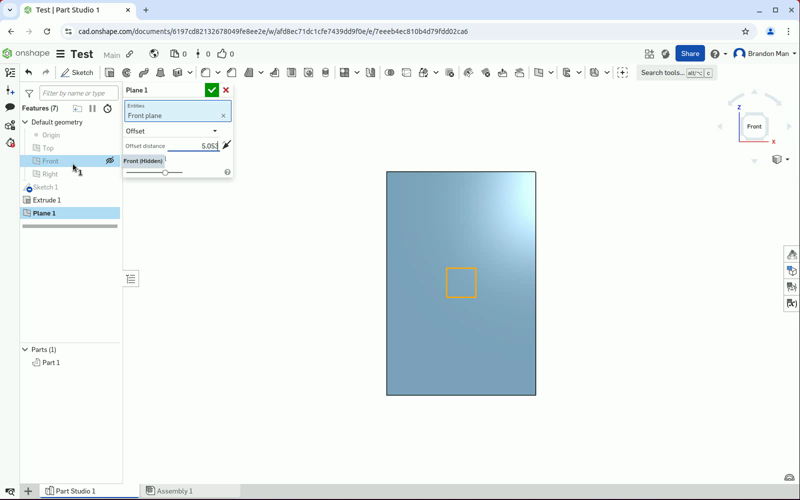
key(enter, 2)
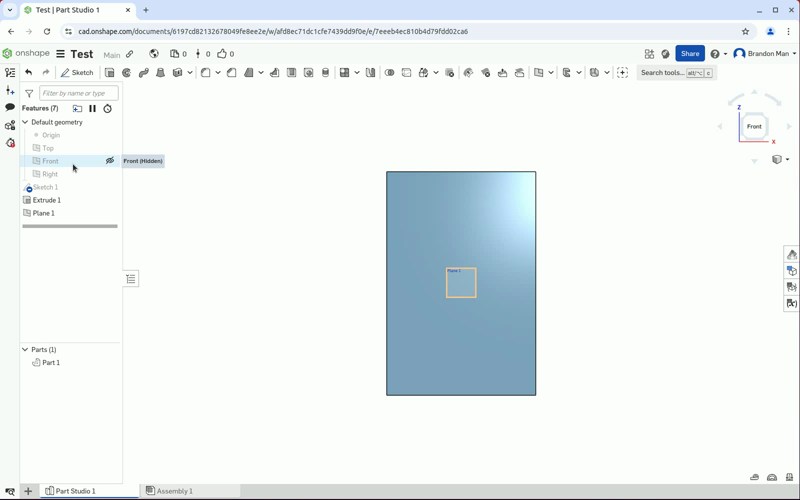
key(shift+s)
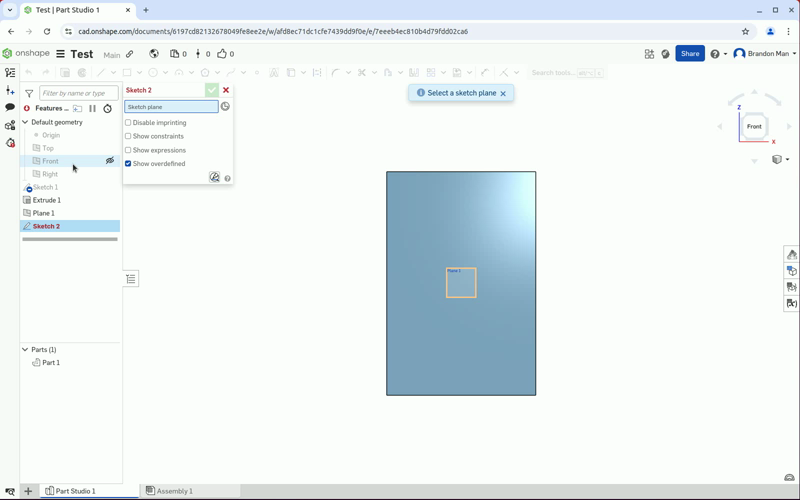
mouse_move(73, 215)
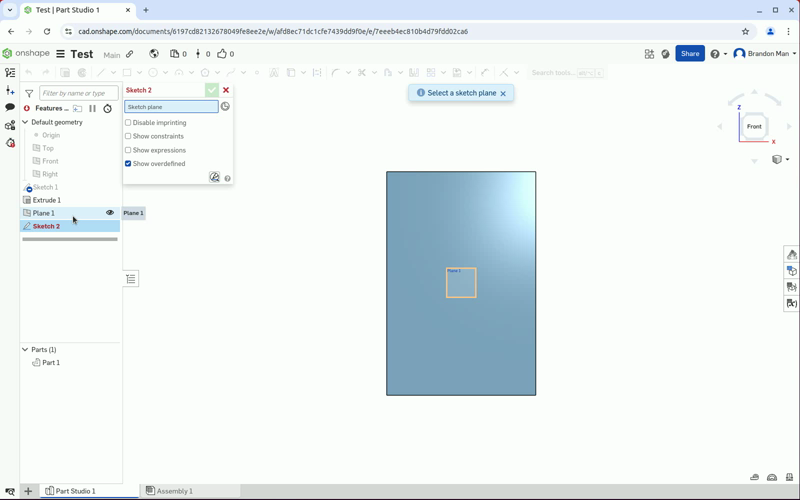
click(73, 215)
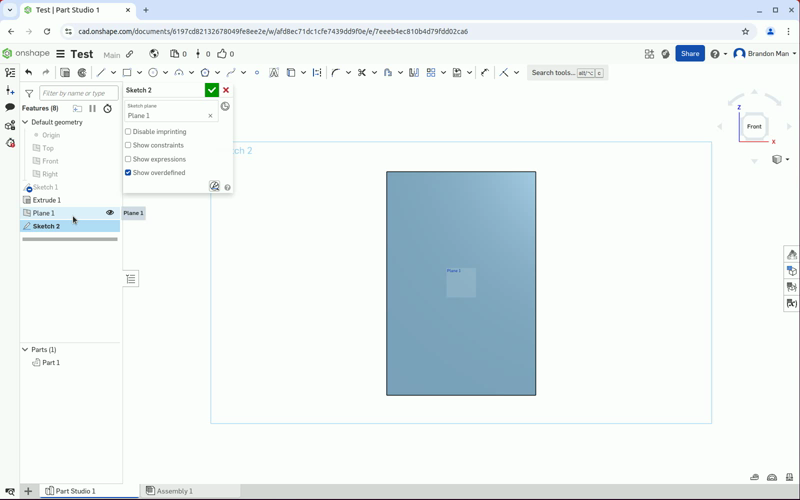
mouse_move(73, 352)
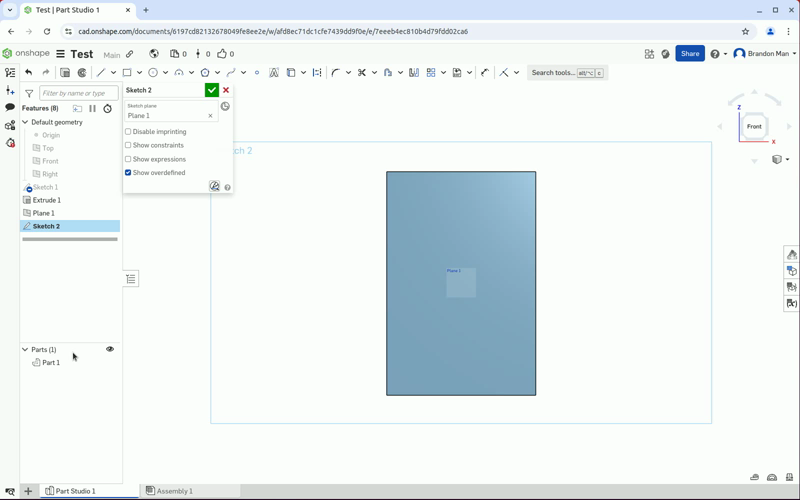
key(y)
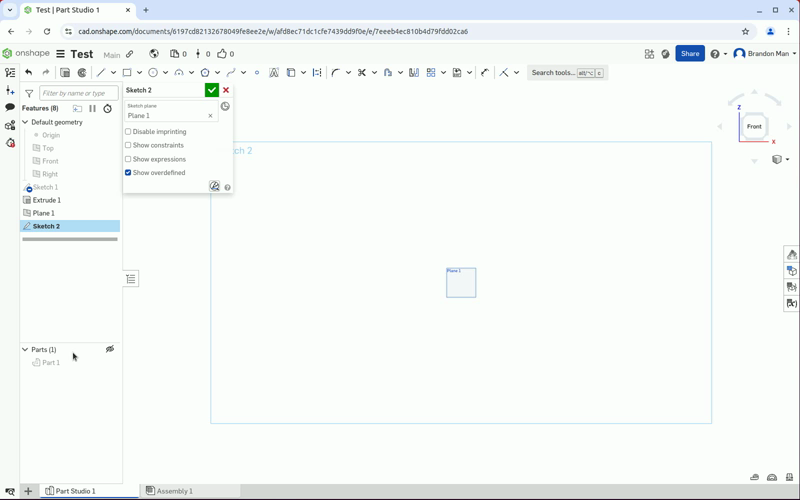
key(l)
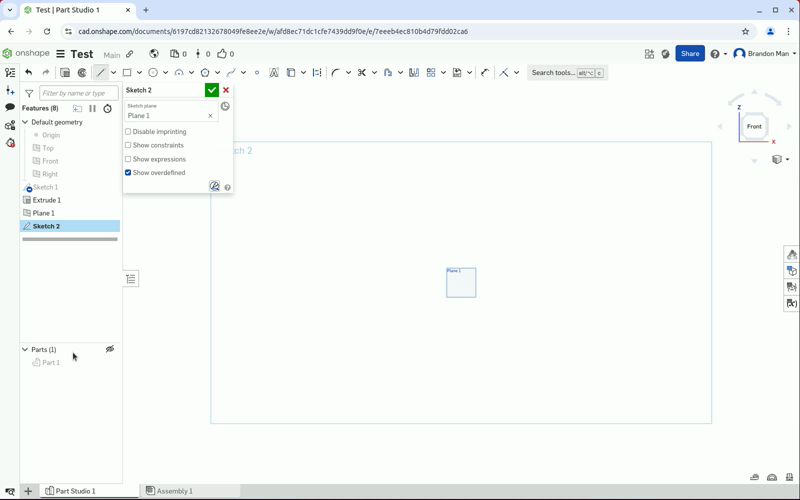
key_down(shift)
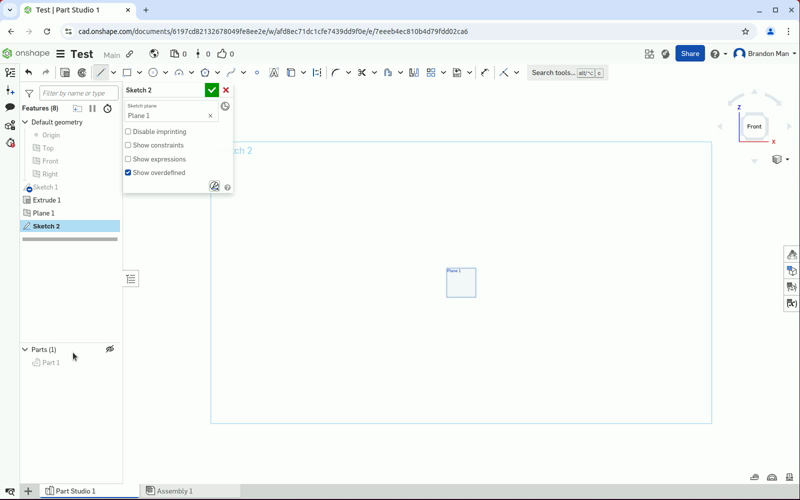
mouse_move(392, 389)
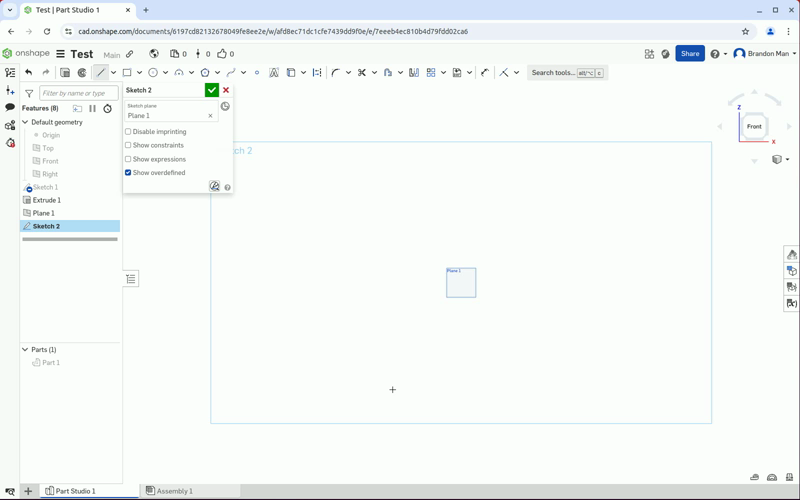
click(392, 389)
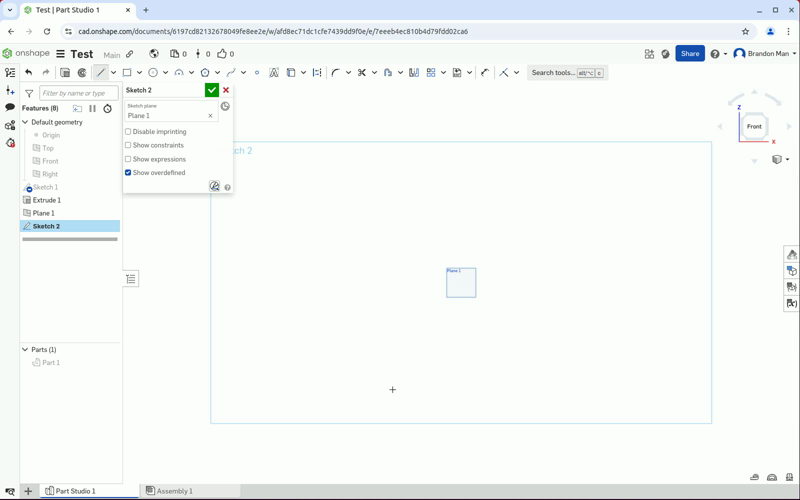
key_up(shift)
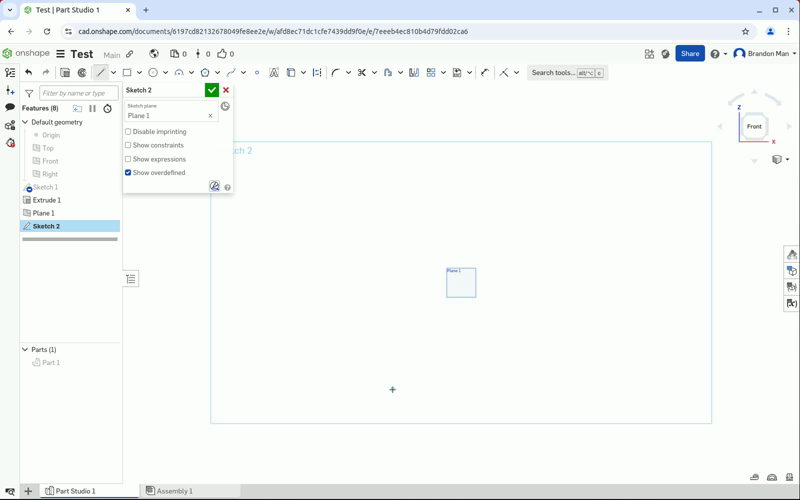
key_down(shift)
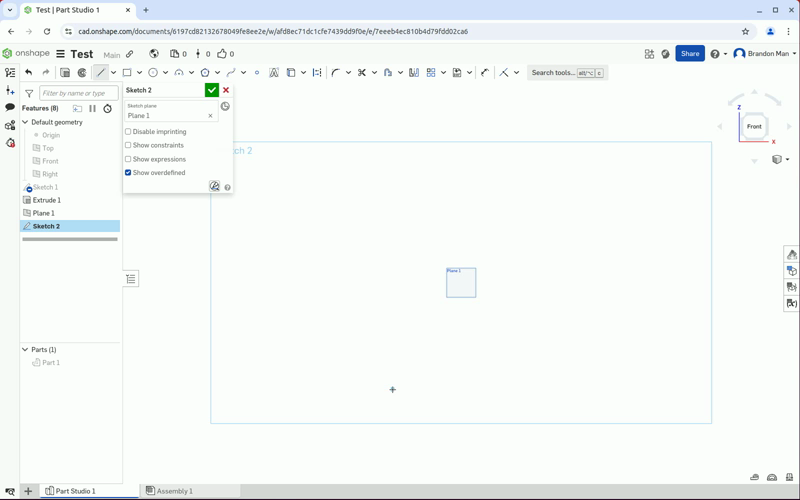
mouse_move(528, 389)
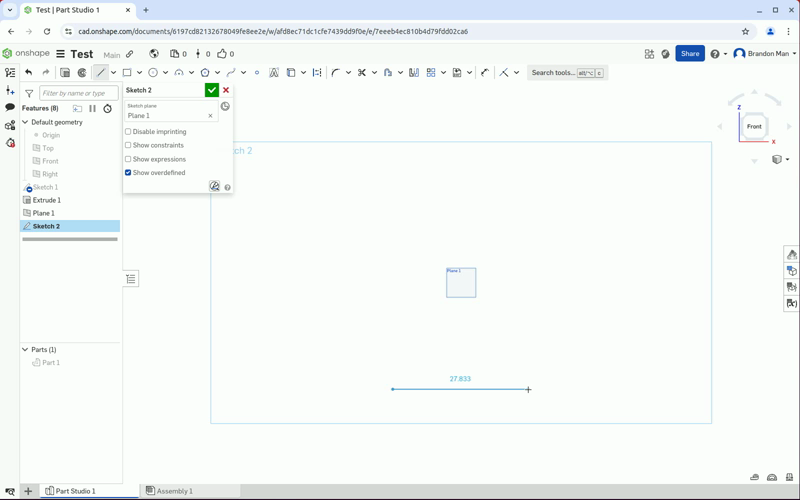
click(528, 389)
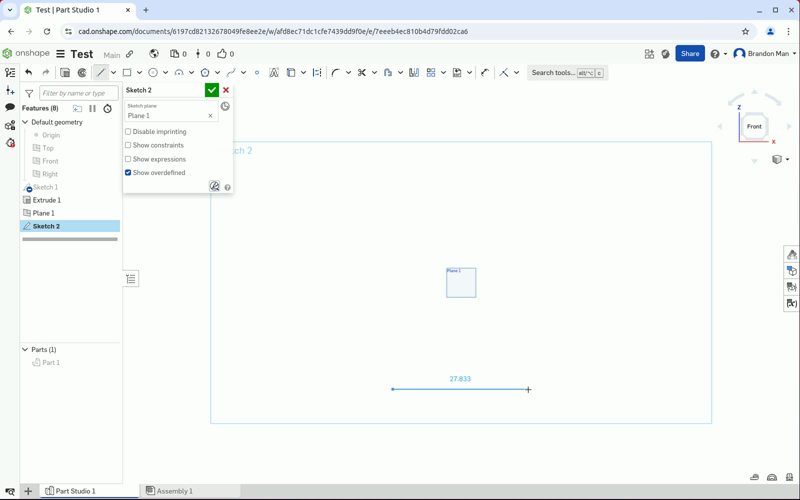
key_up(shift)
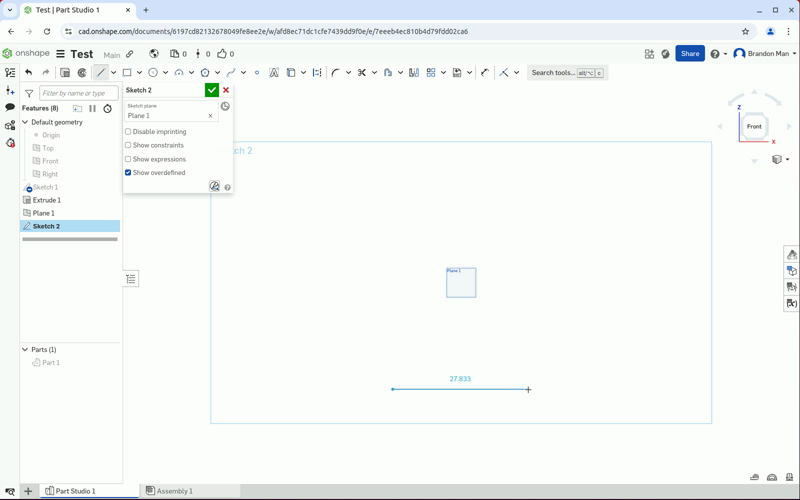
key_down(shift)
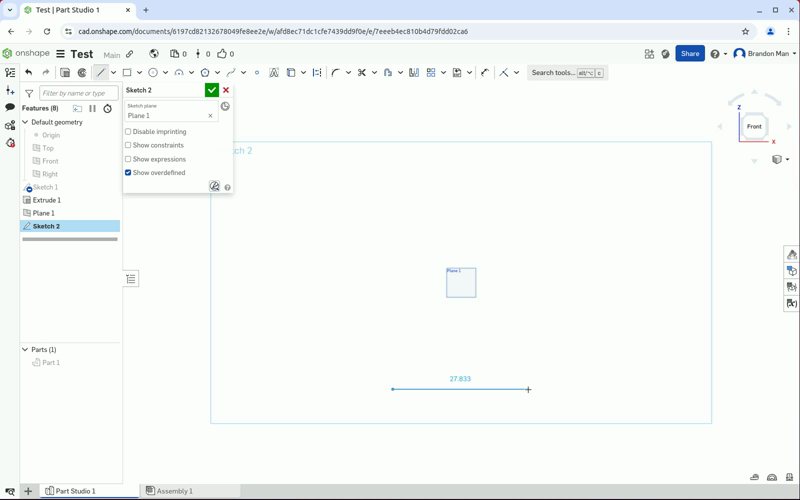
mouse_move(528, 178)
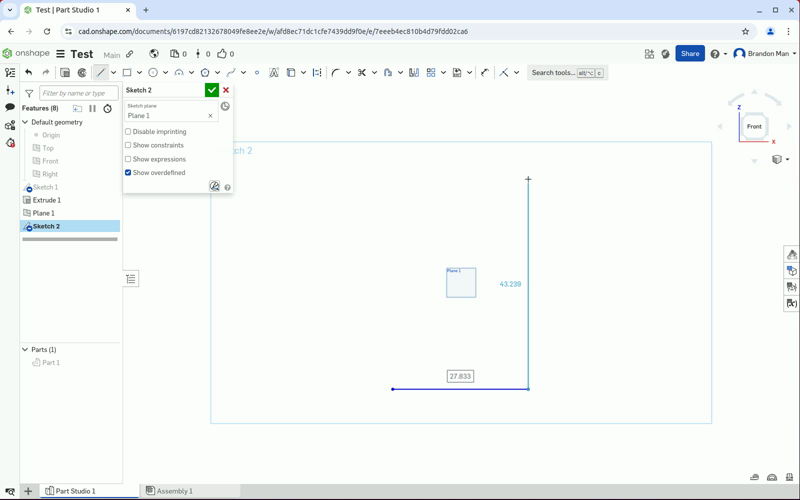
click(528, 178)
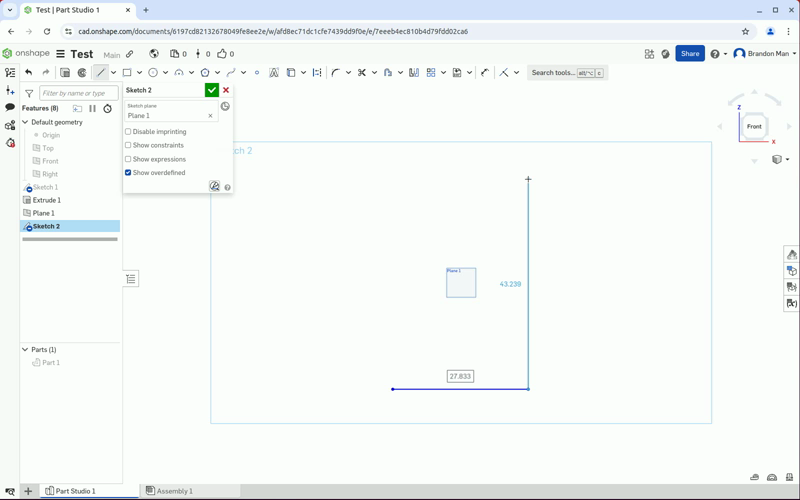
key_up(shift)
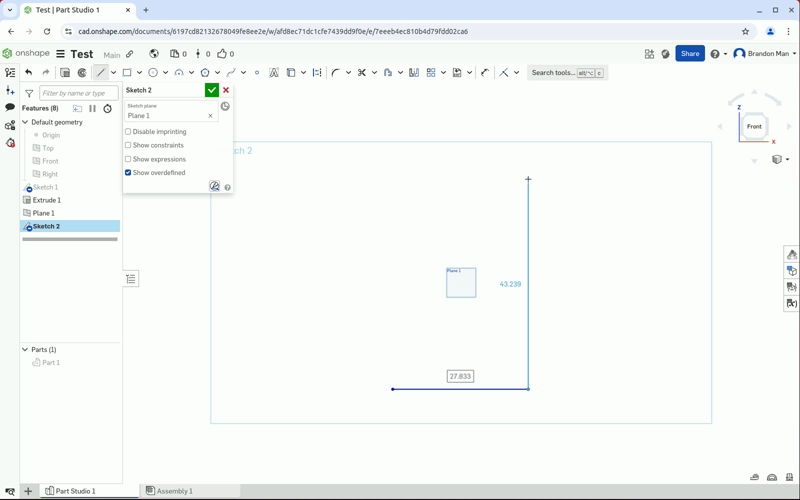
key_down(shift)
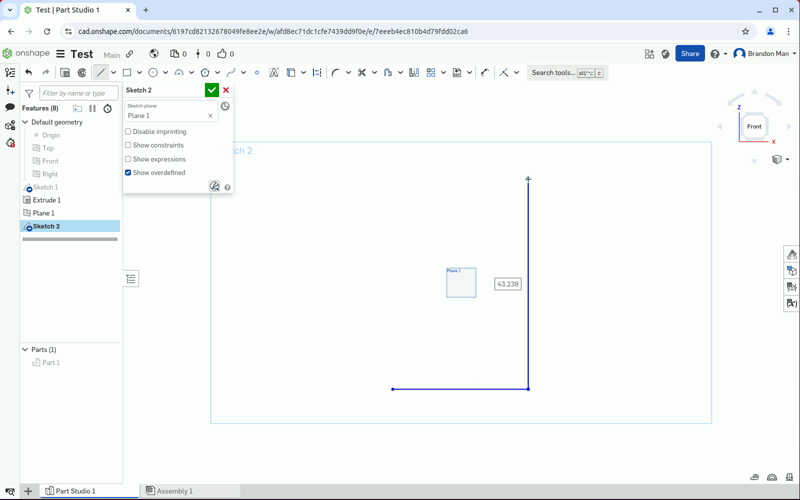
mouse_move(392, 178)
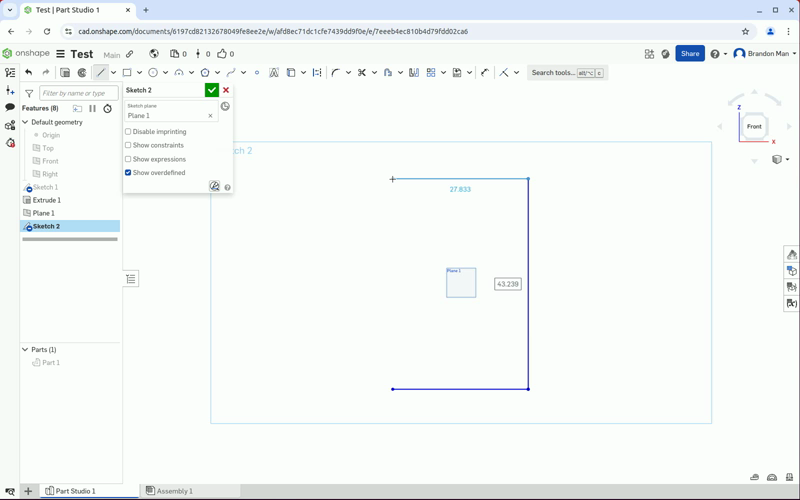
click(392, 178)
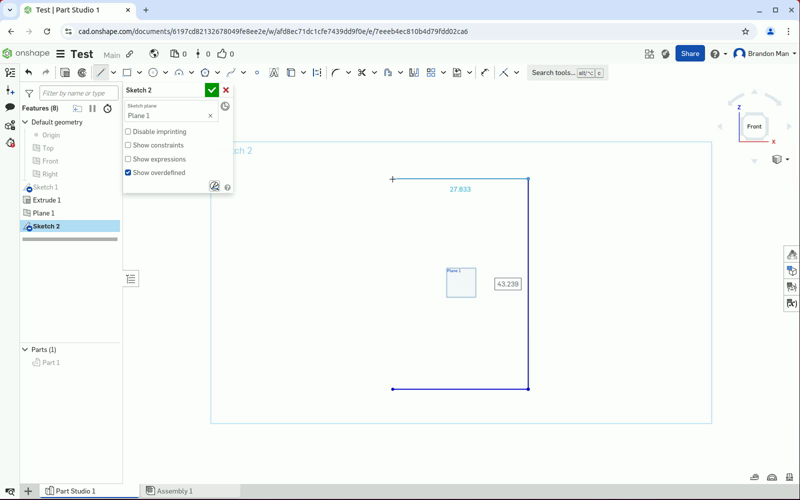
key_up(shift)
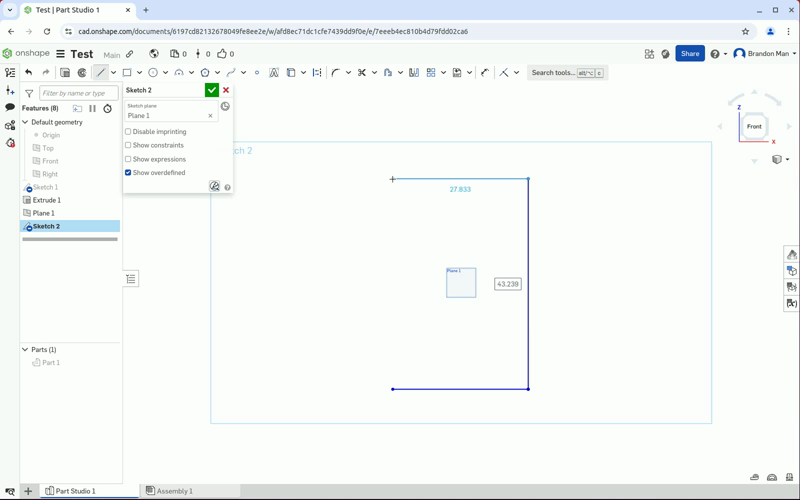
key_down(shift)
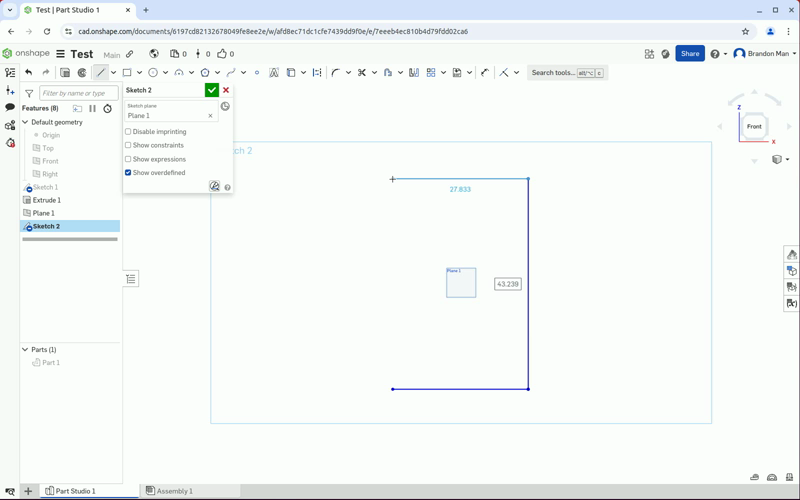
mouse_move(392, 389)
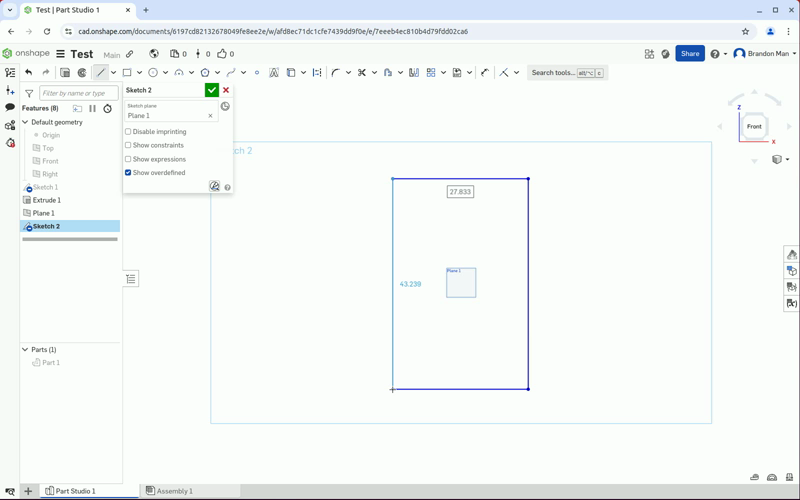
key_up(shift)
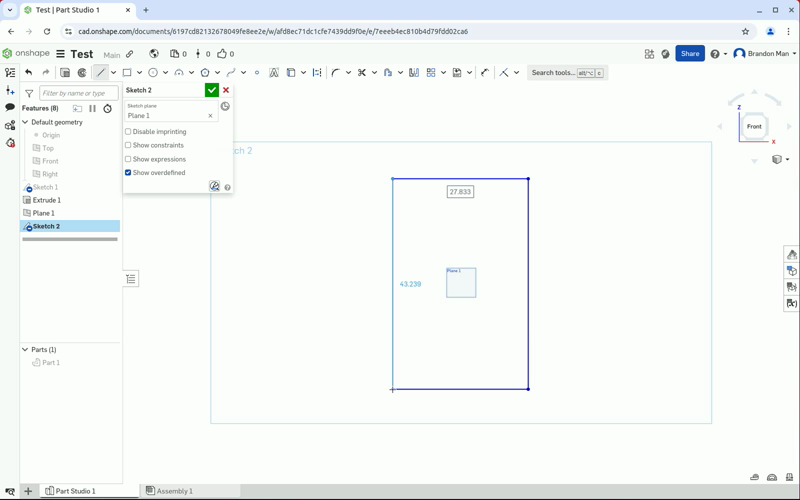
click(392, 389)
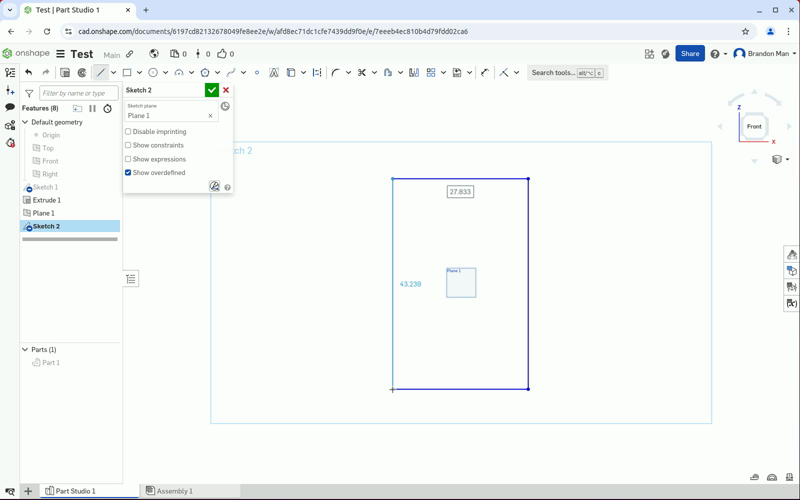
key(esc)
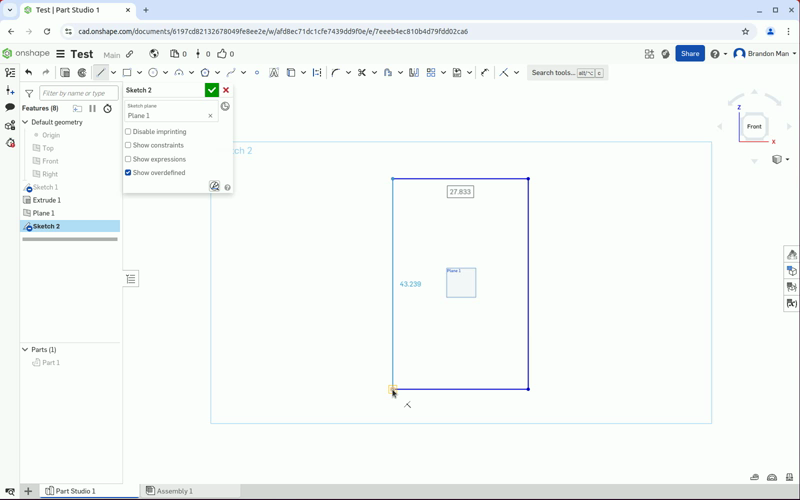
mouse_move(459, 269)
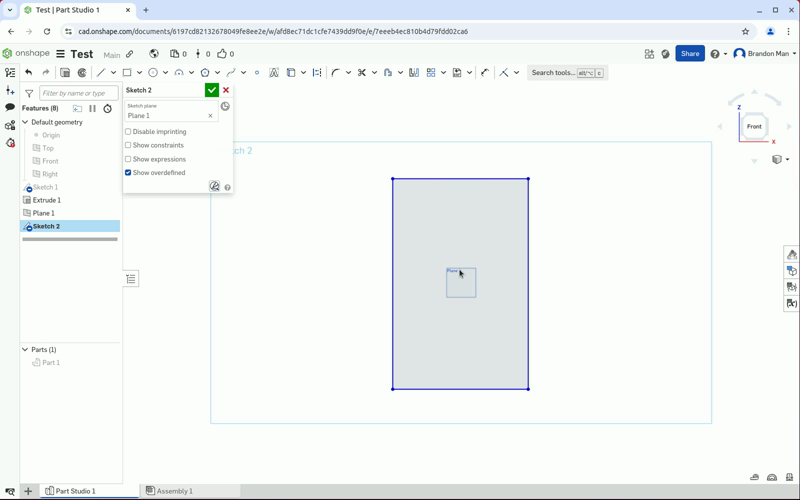
click(459, 269)
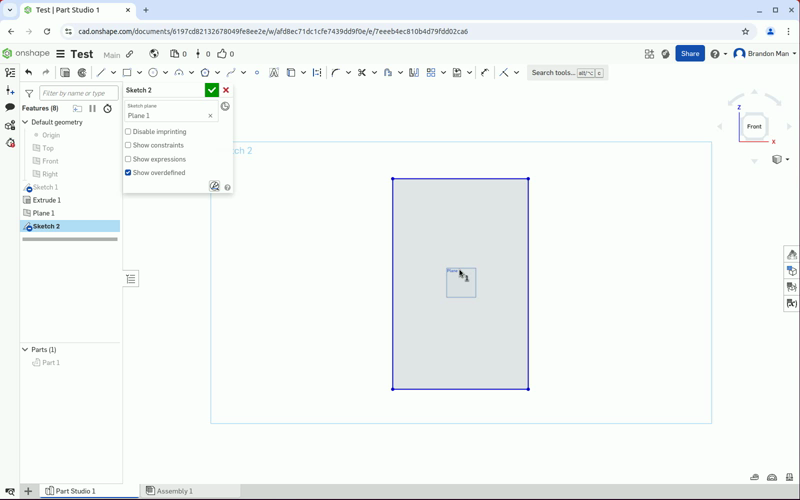
mouse_move(73, 352)
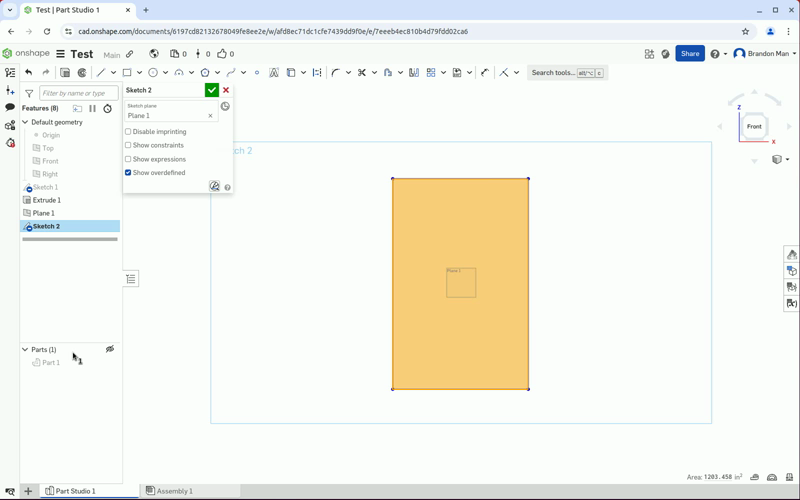
key(shift+y)
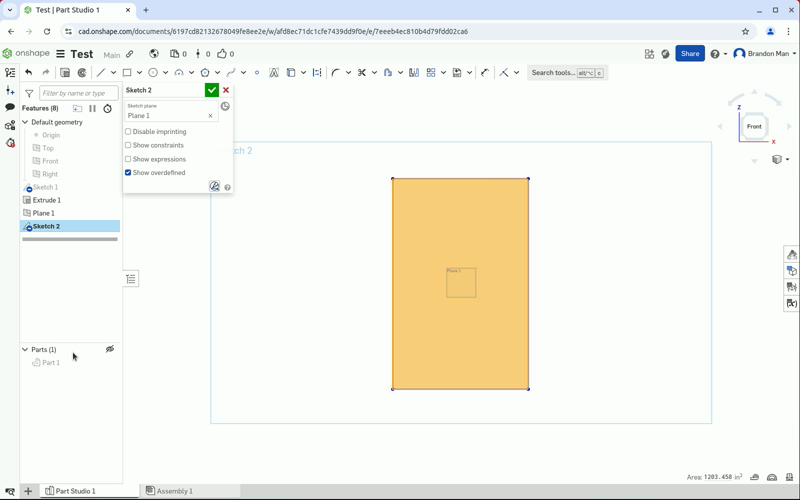
key(shift+e)
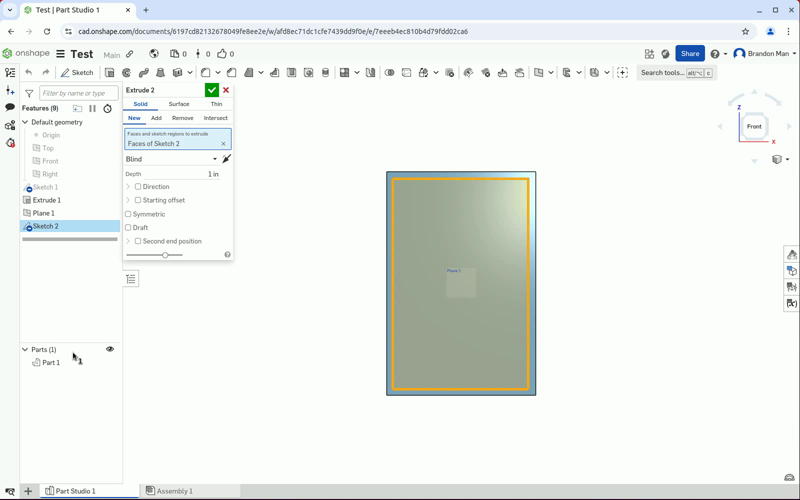
mouse_move(143, 106)
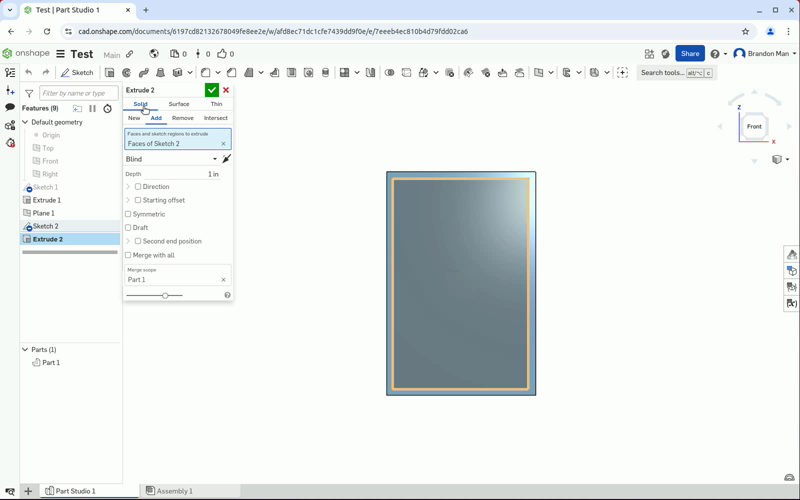
click(143, 106)
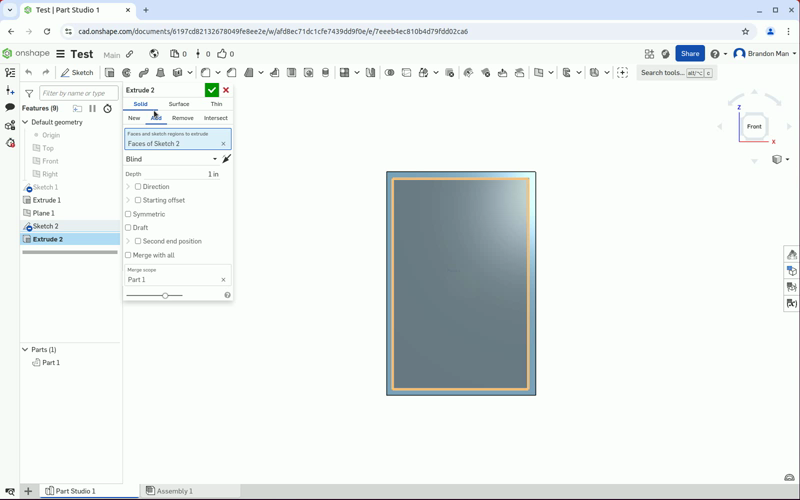
mouse_move(186, 120)
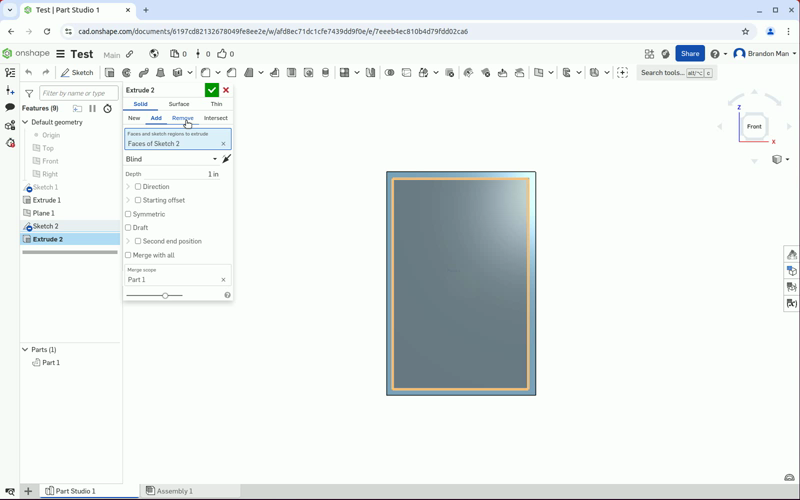
click(186, 120)
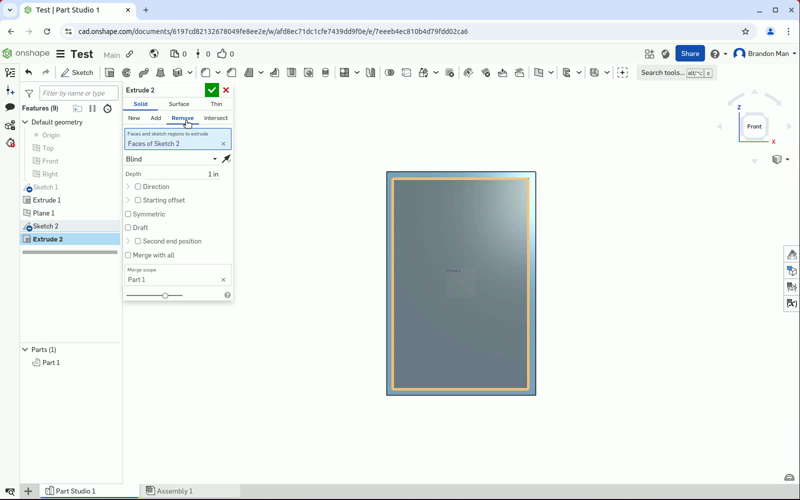
key(tab, 4)
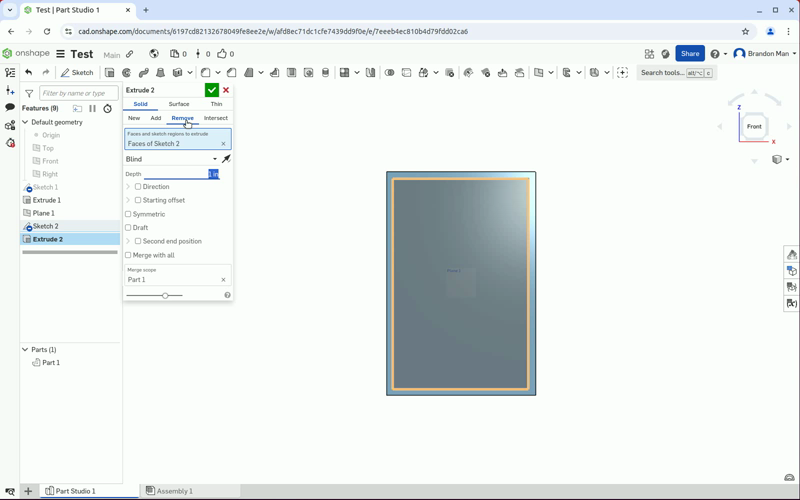
text(4.092)
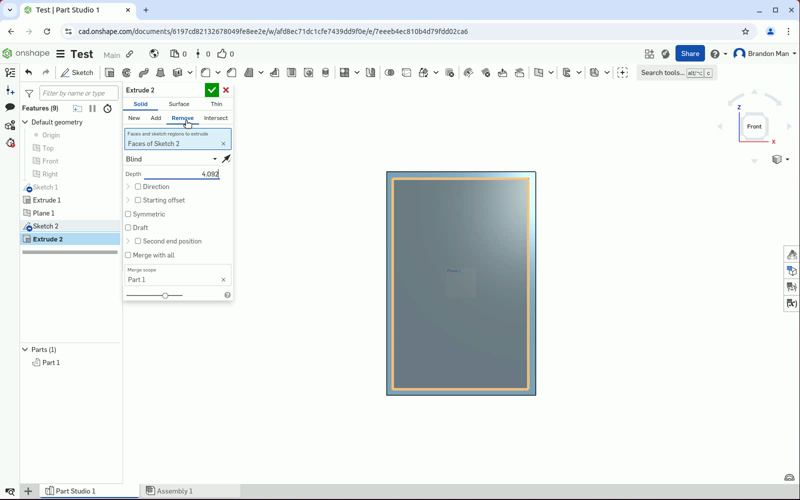
key(tab, 6)
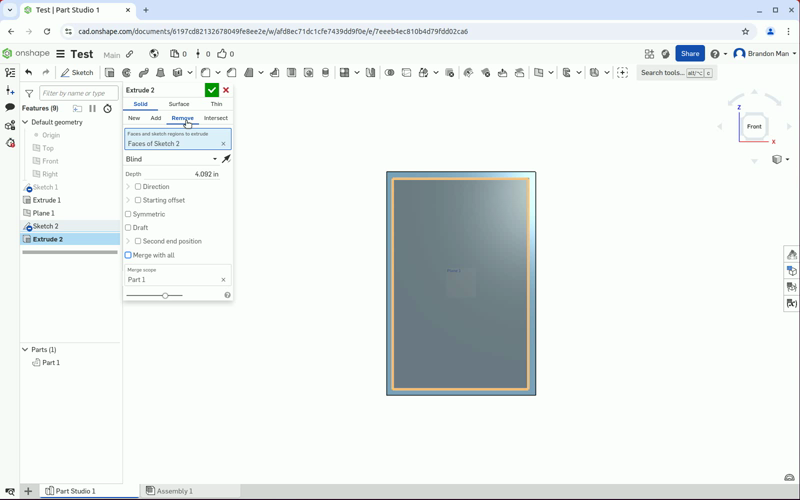
key(space)
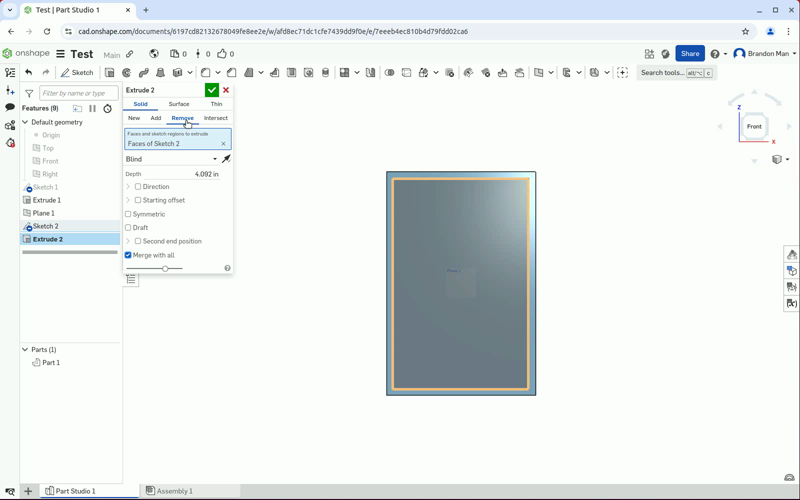
key(enter)
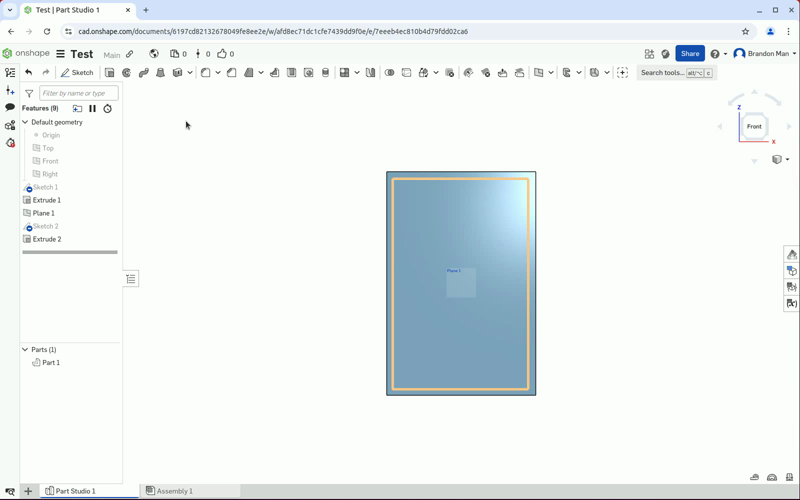
key(shift+h)
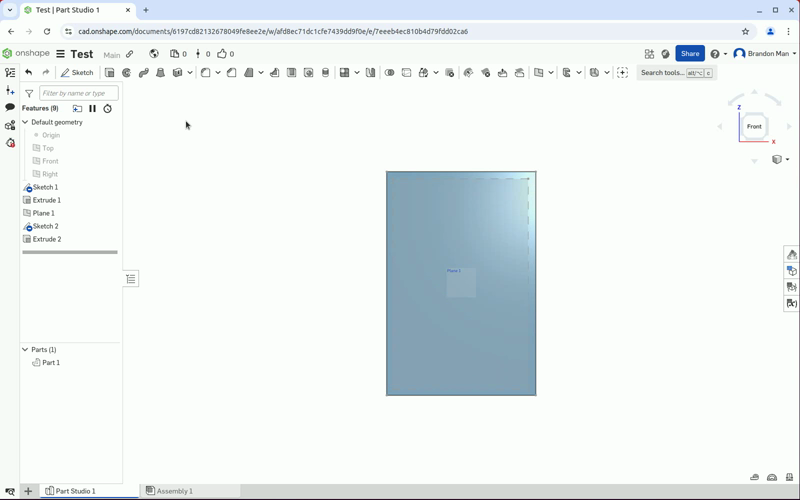
key(shift+h)
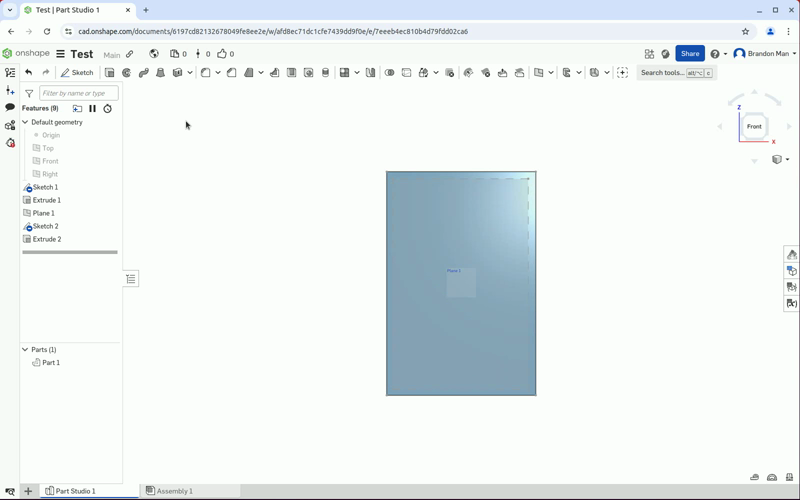
key(shift+7)
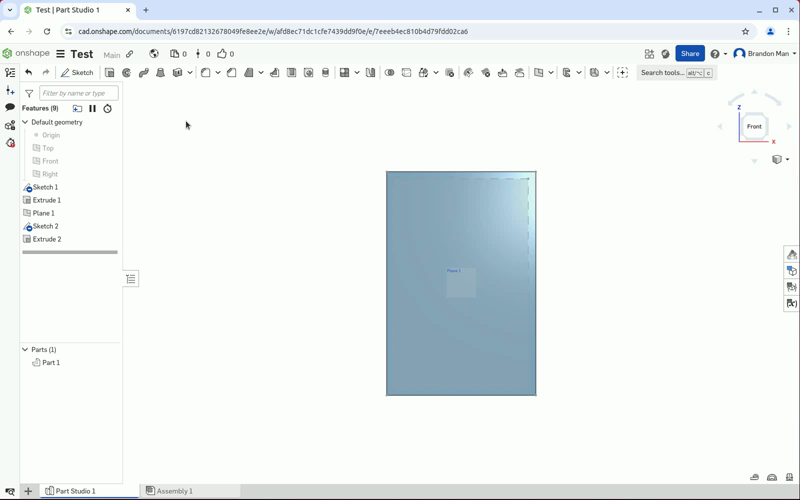
key(left, 2)
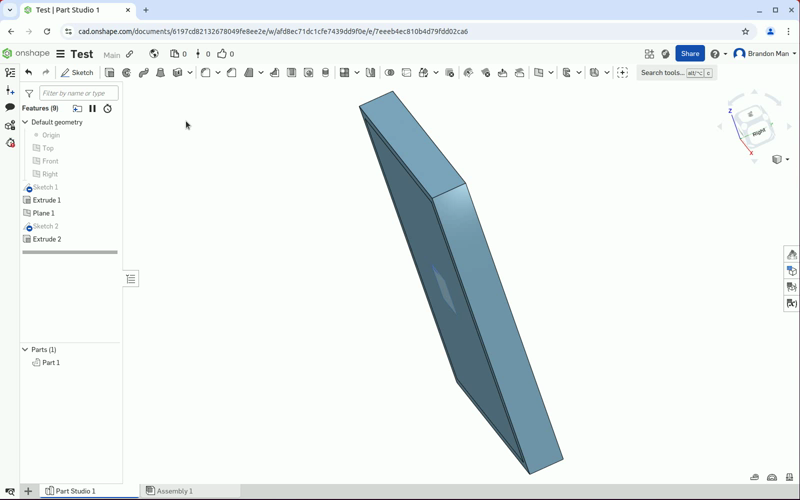
key(down, 2)
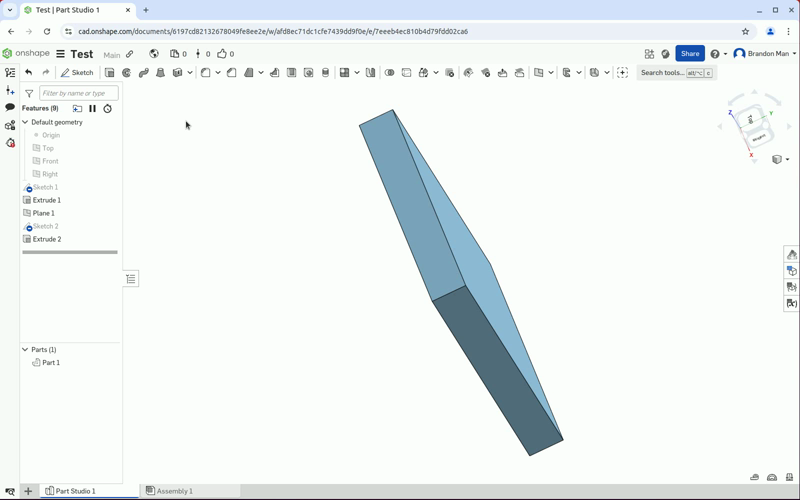
key(up, 2)
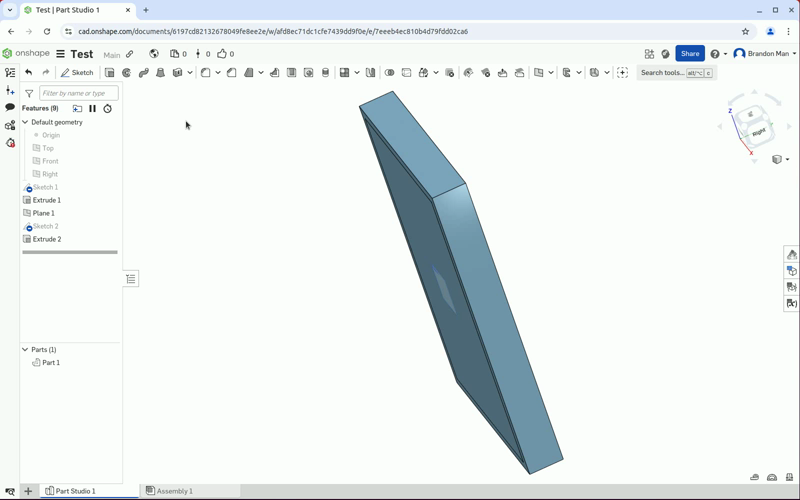
key(right, 2)
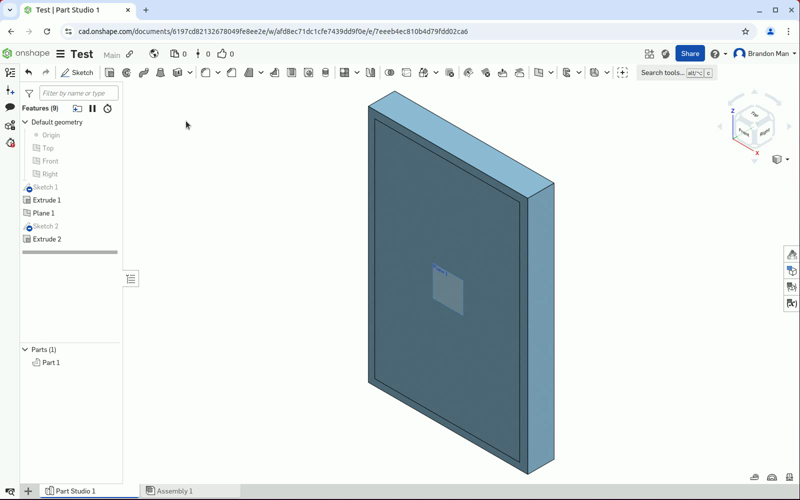
mouse_move(73, 189)
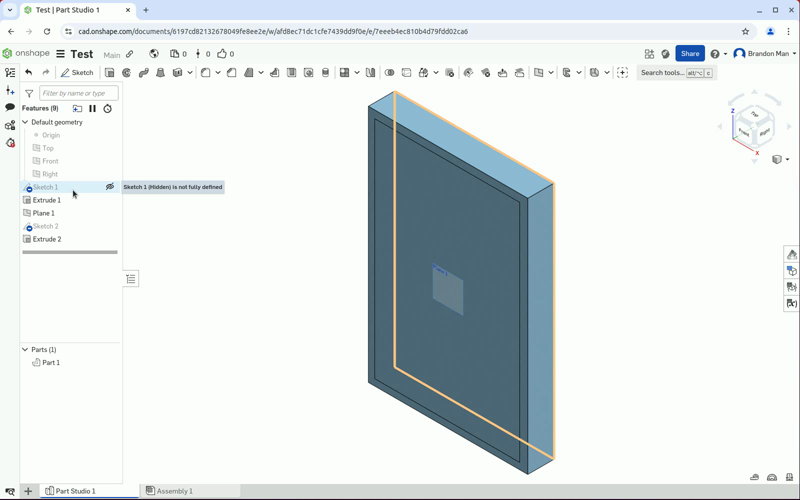
click(73, 189)